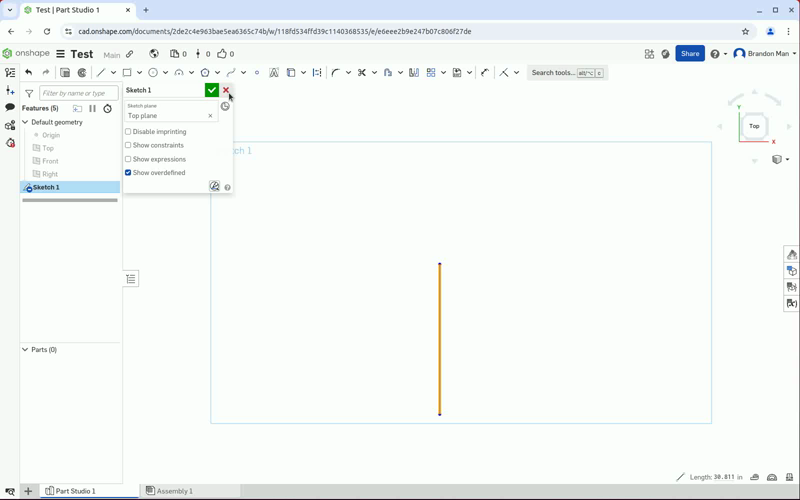
key(shift+h)
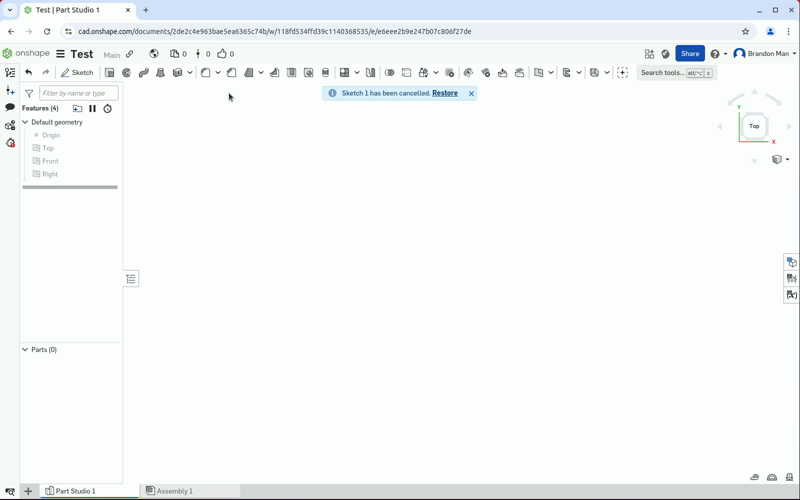
mouse_move(73, 352)
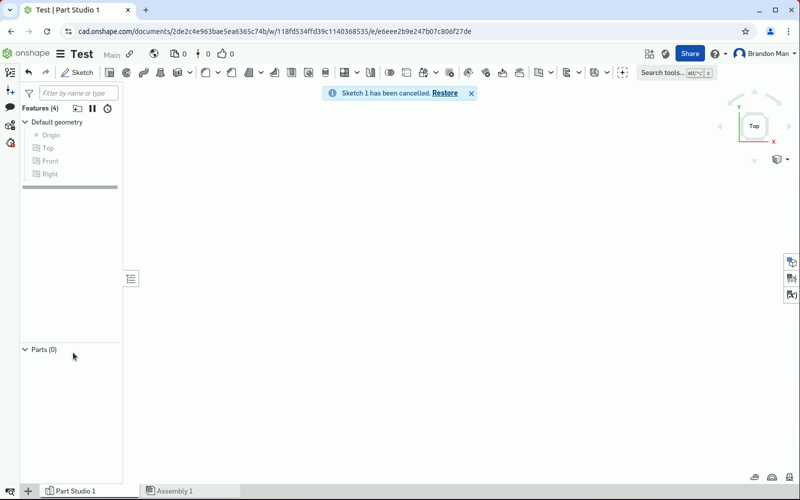
key(y)
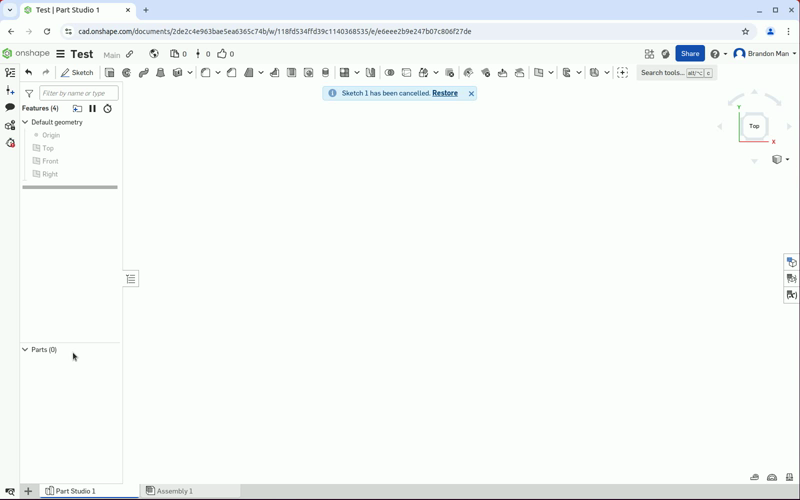
key(shift+p)
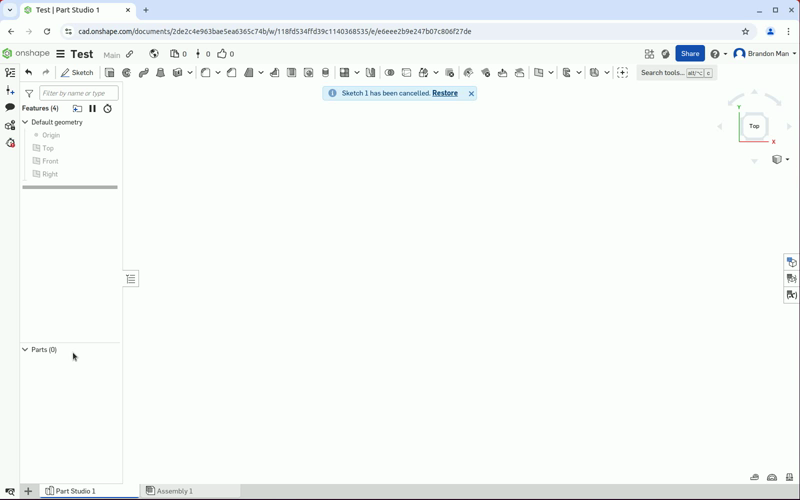
key(space)
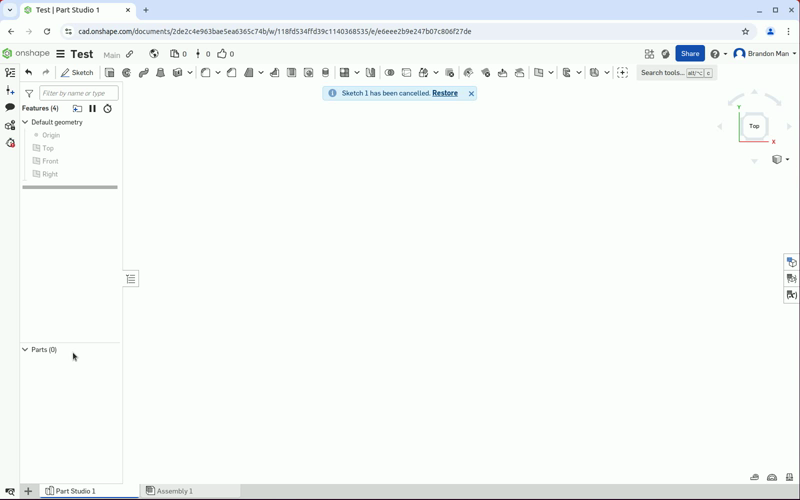
key_down(shift)
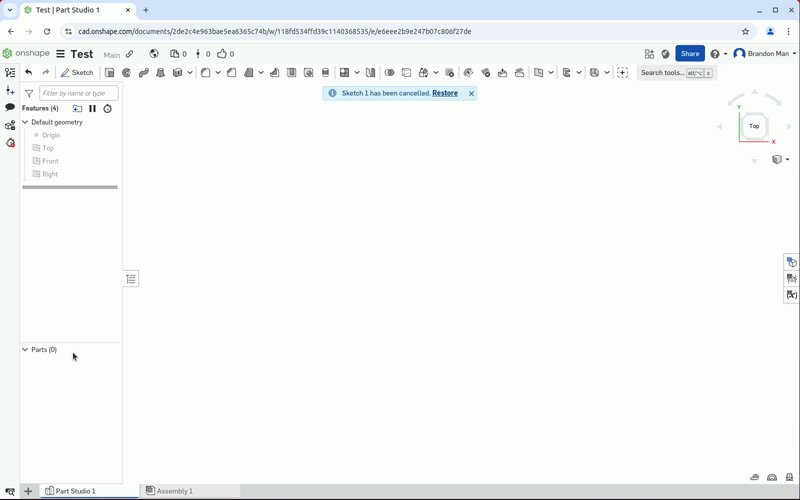
key(up)
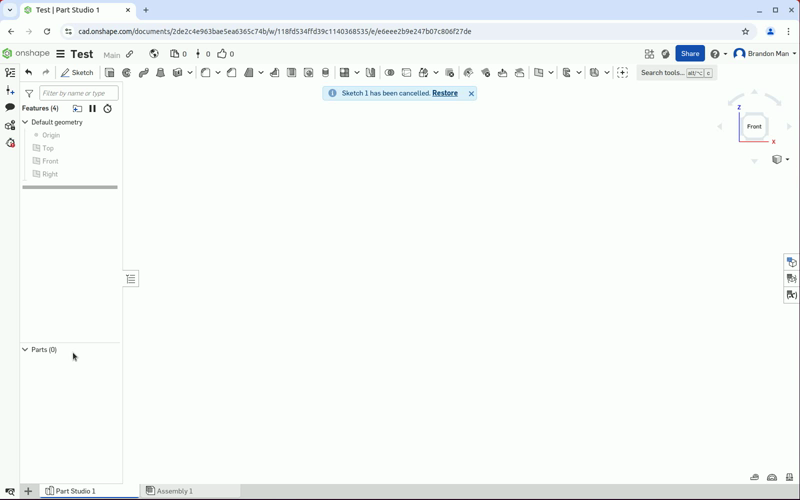
key_up(shift)
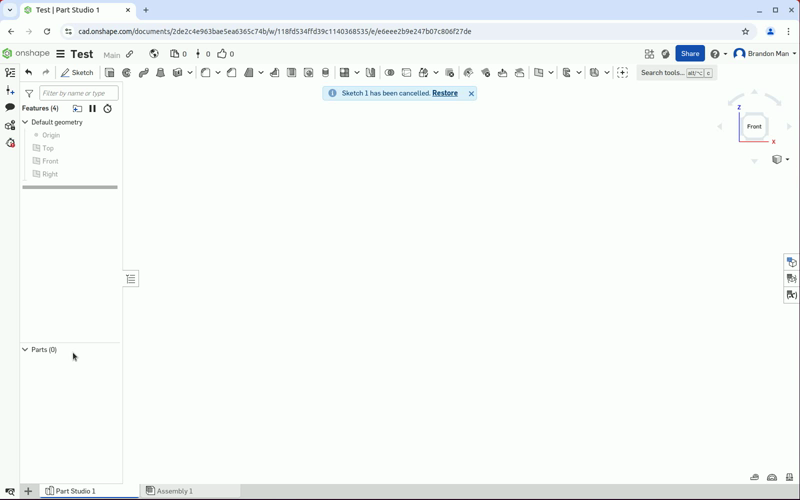
mouse_move(73, 352)
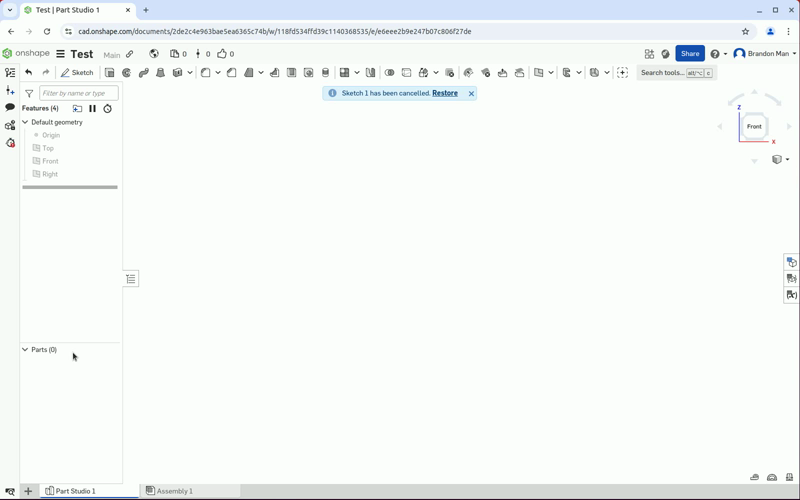
key(shift+y)
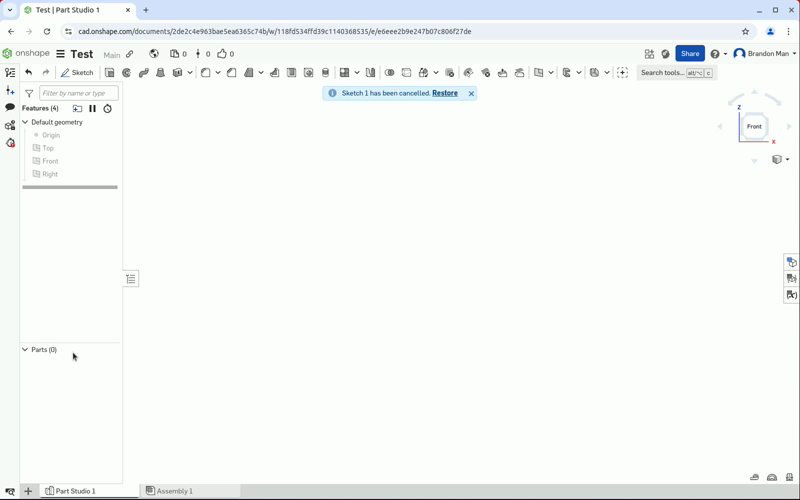
key(shift+s)
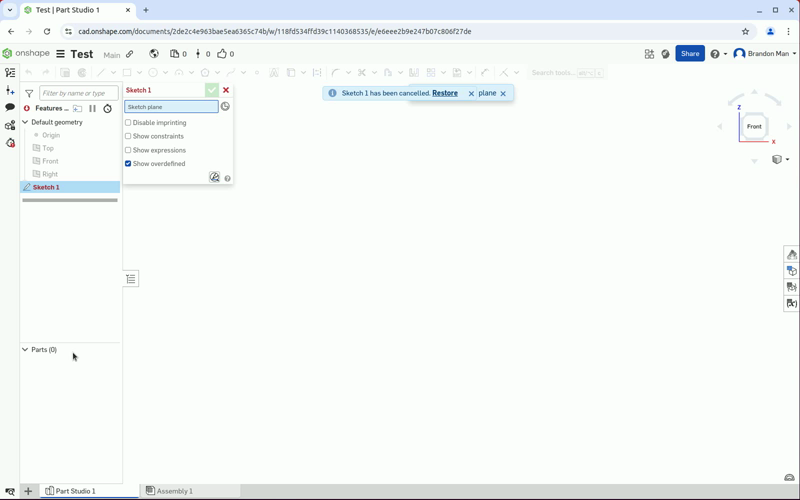
mouse_move(73, 163)
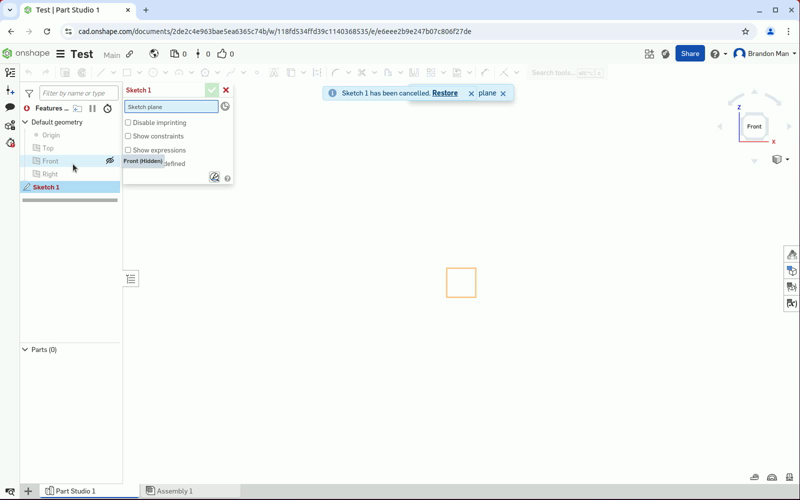
click(73, 163)
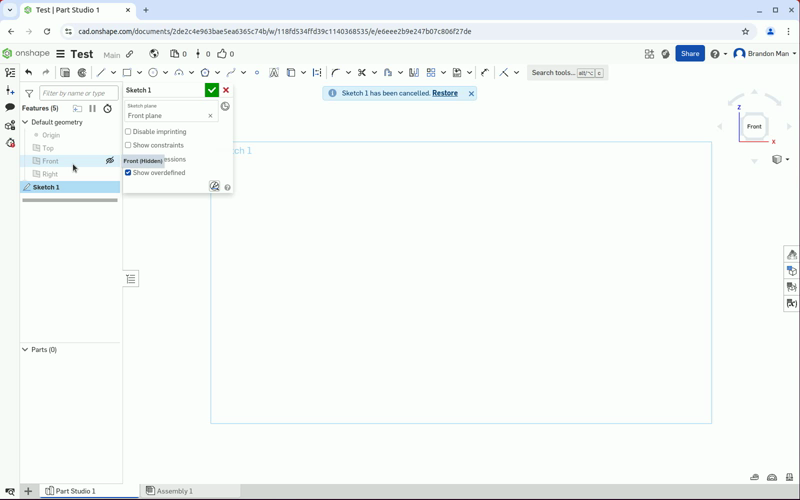
mouse_move(73, 352)
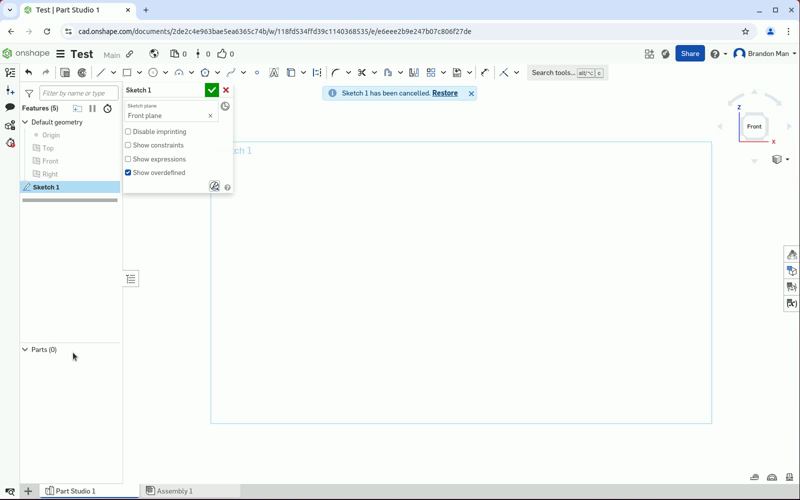
key(y)
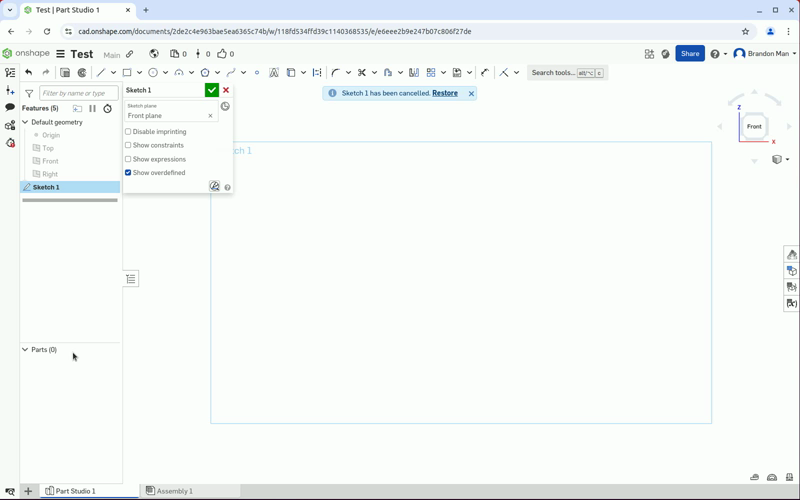
key(l)
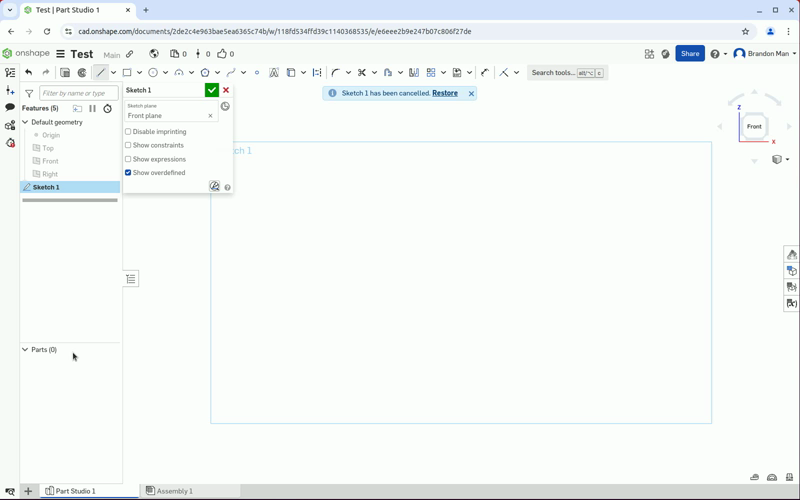
key_down(shift)
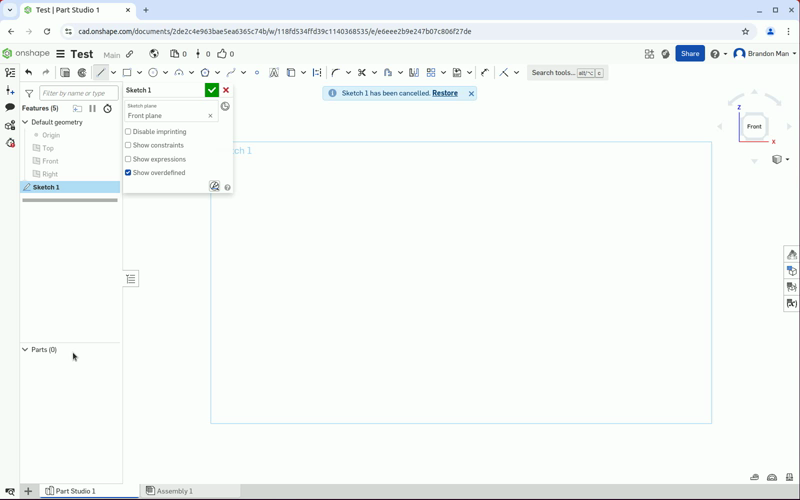
mouse_move(460, 282)
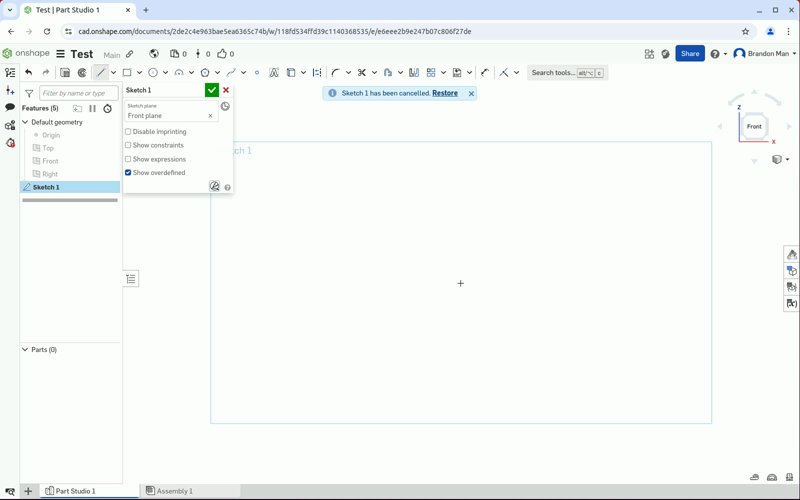
click(460, 282)
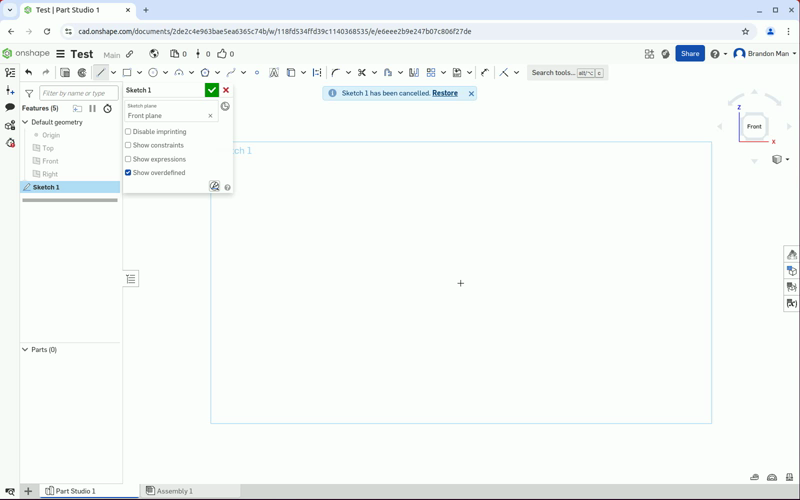
key_up(shift)
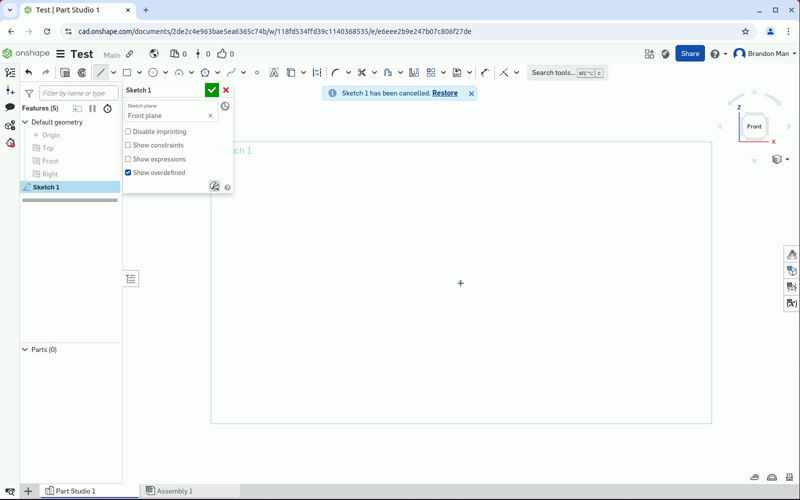
key_down(shift)
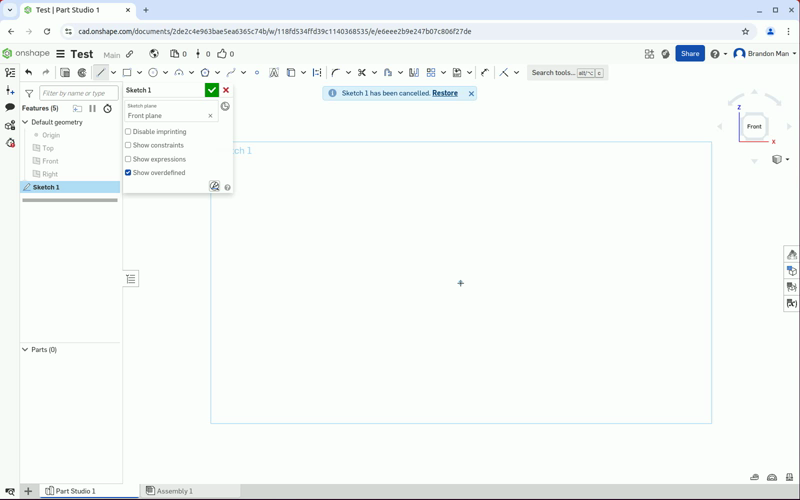
mouse_move(573, 282)
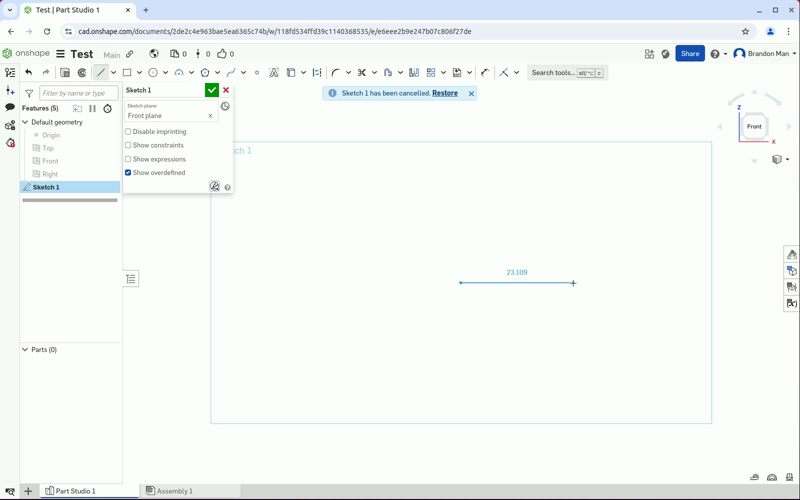
click(573, 282)
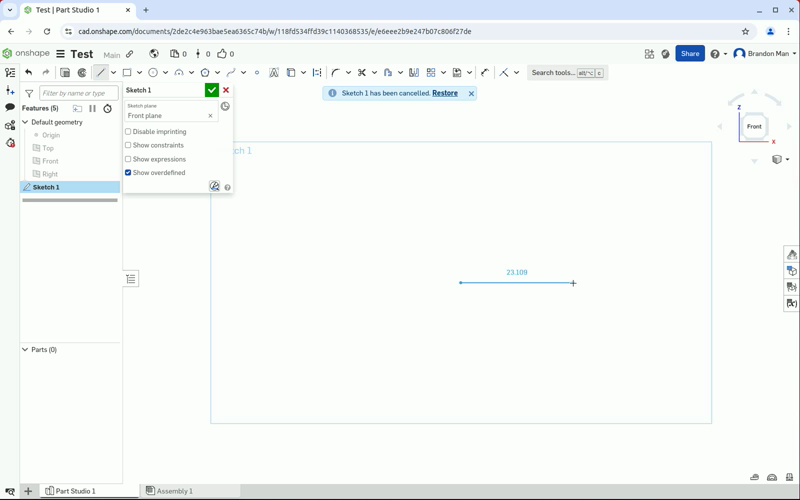
key_up(shift)
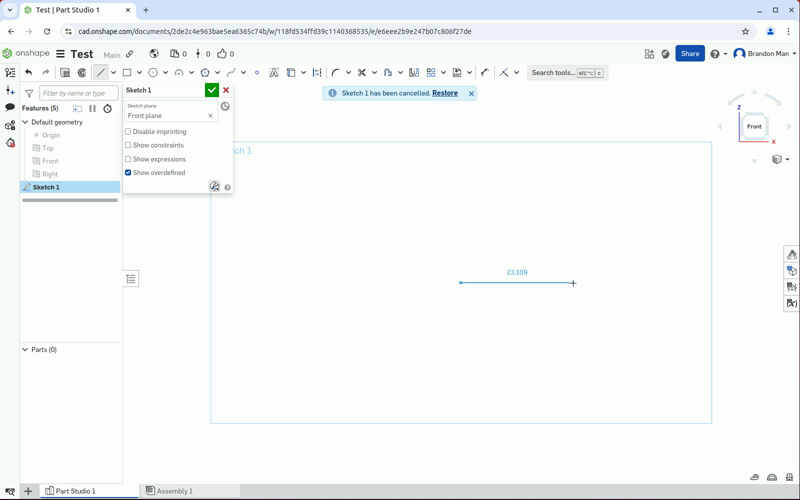
key_down(shift)
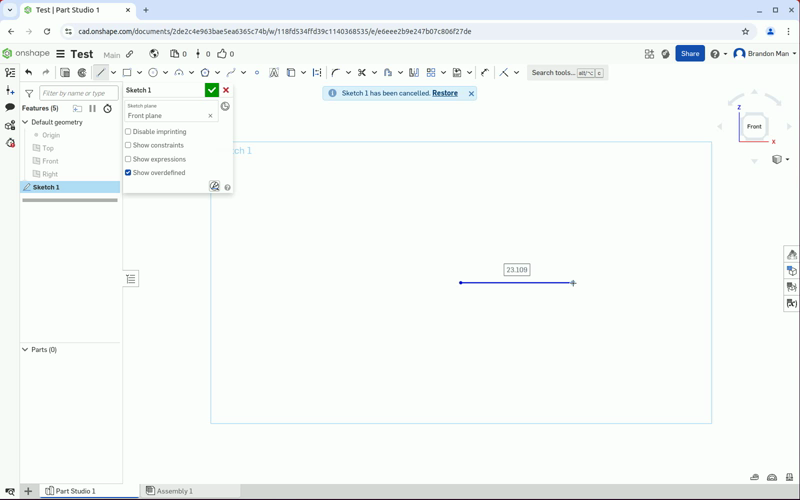
mouse_move(573, 209)
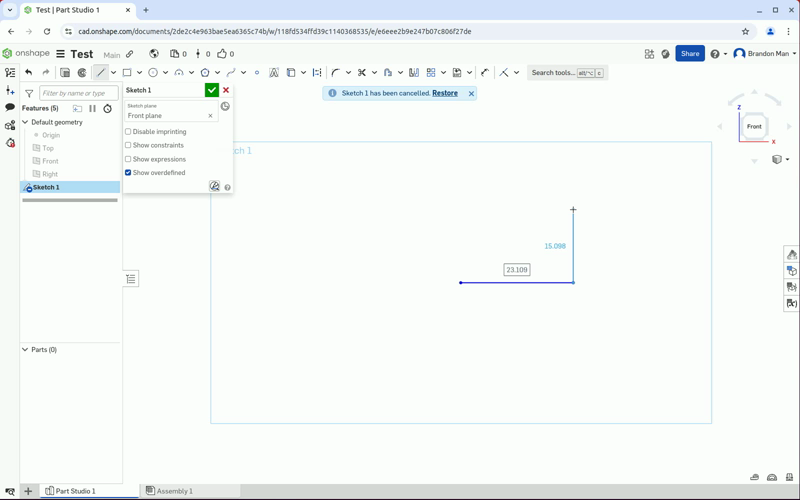
click(573, 209)
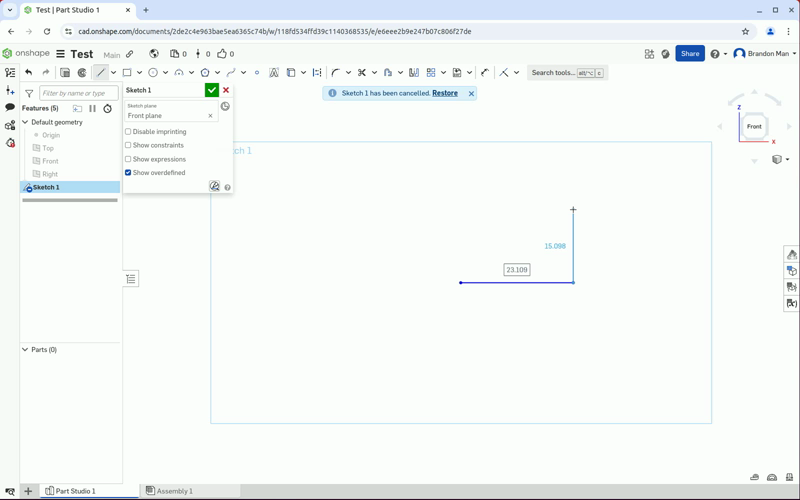
key_up(shift)
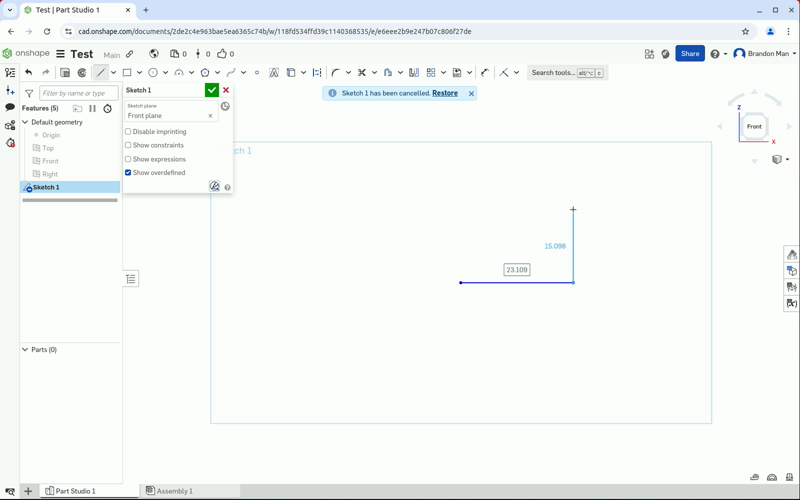
key_down(shift)
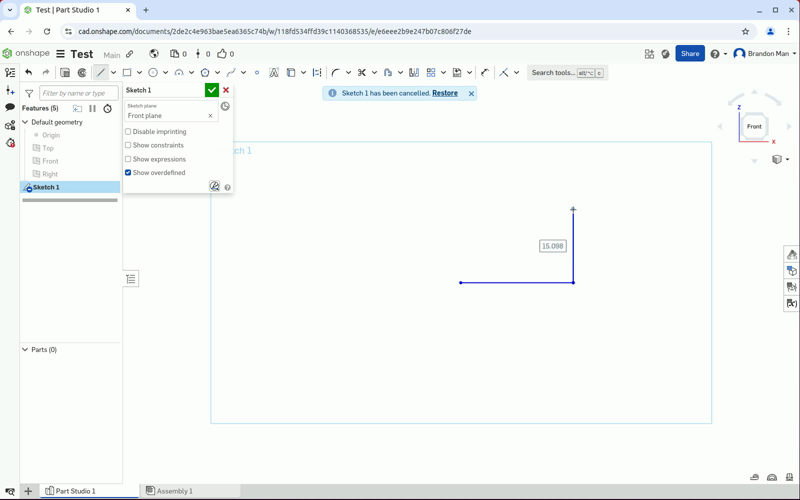
mouse_move(460, 209)
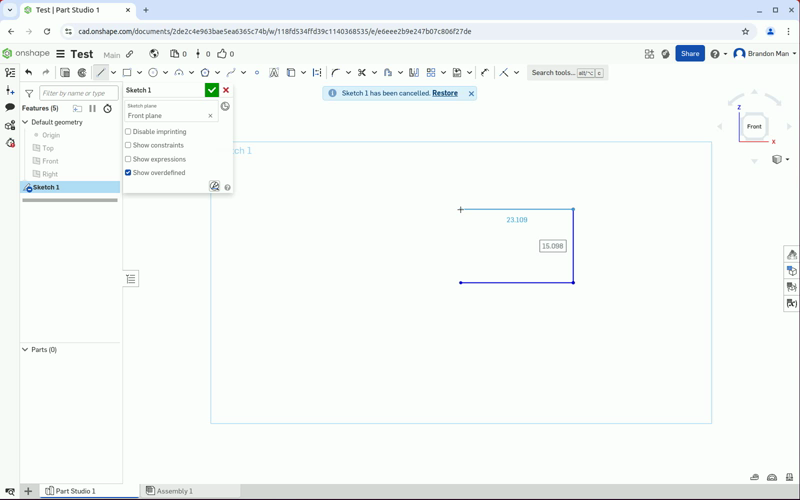
click(460, 209)
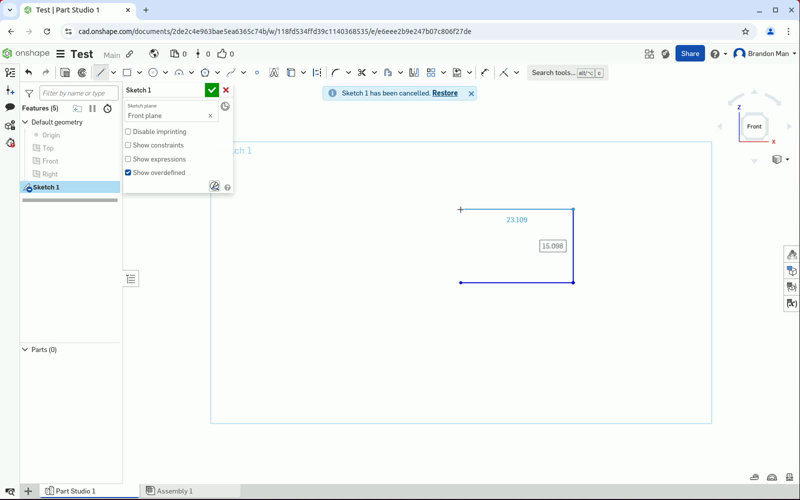
key_up(shift)
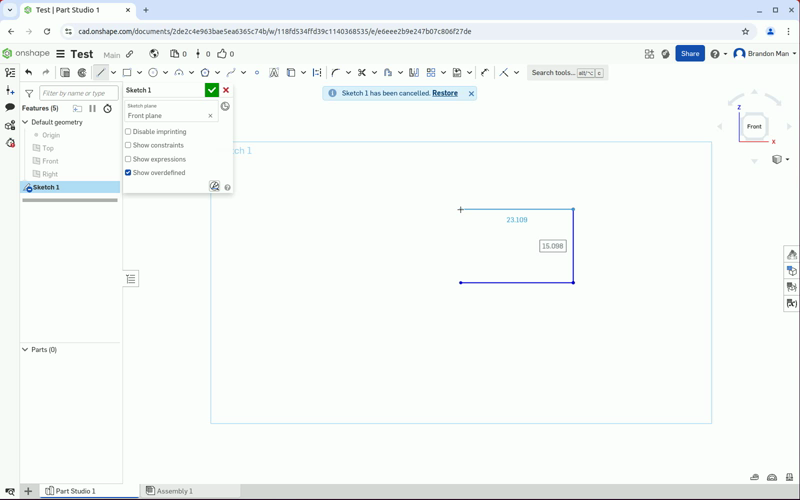
key_down(shift)
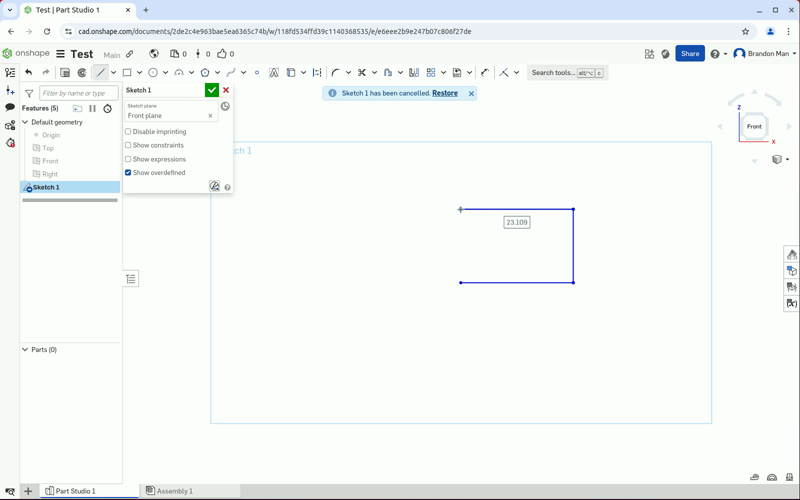
mouse_move(460, 282)
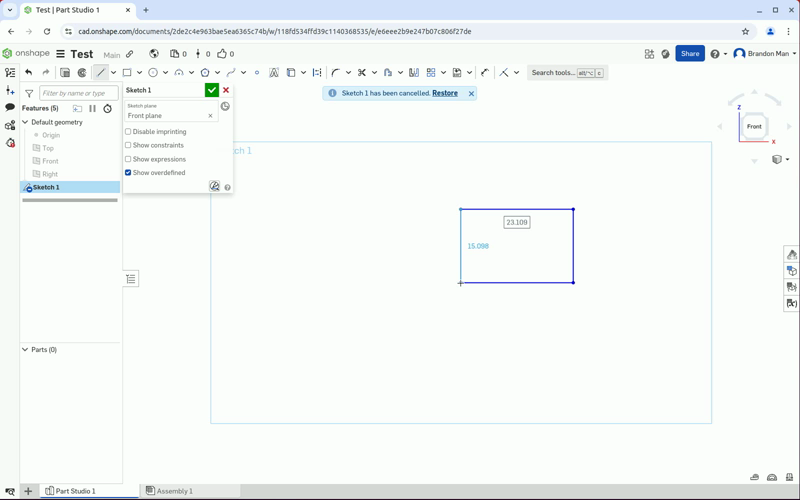
key_up(shift)
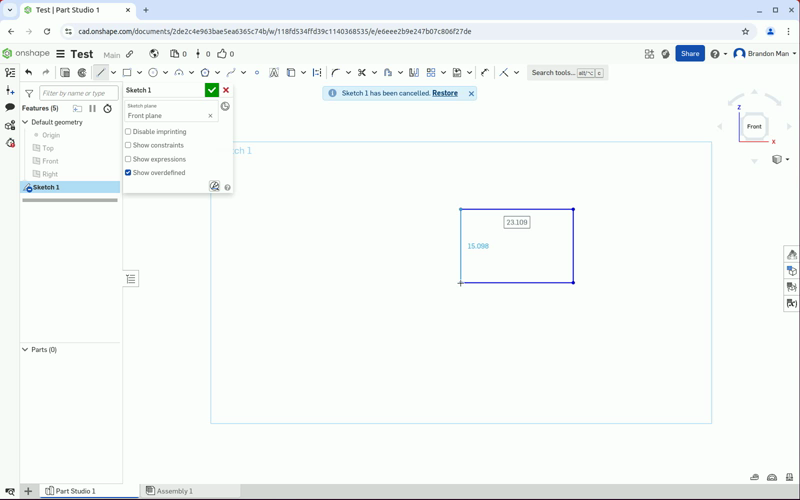
click(460, 282)
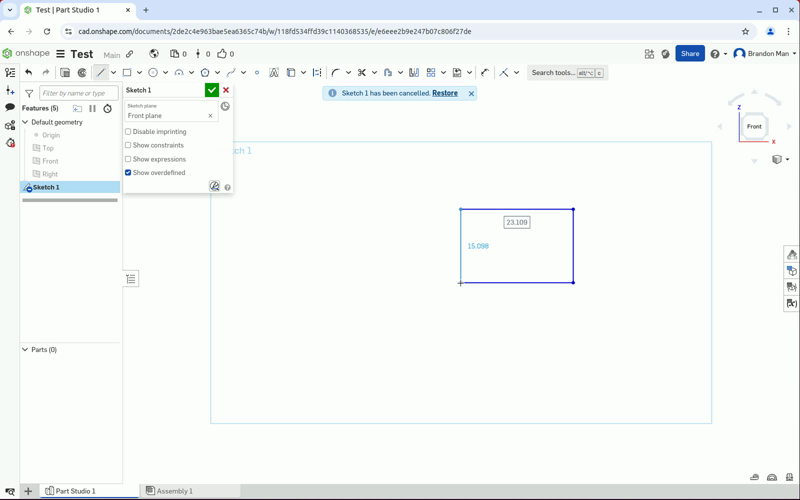
key(esc)
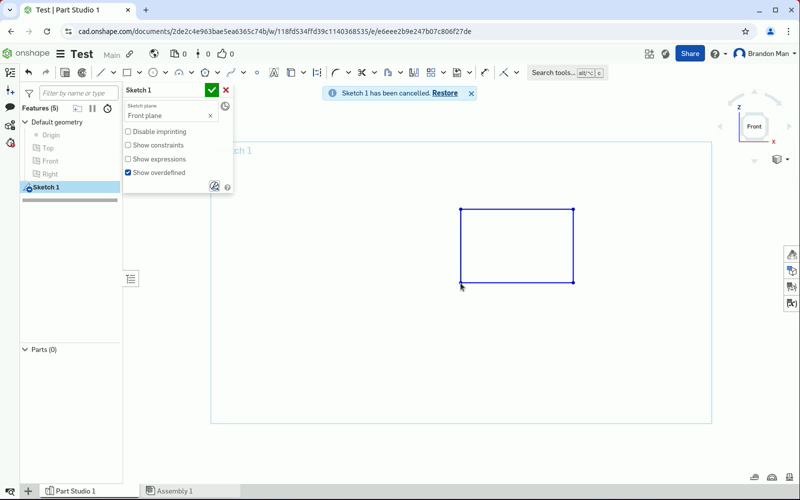
mouse_move(478, 258)
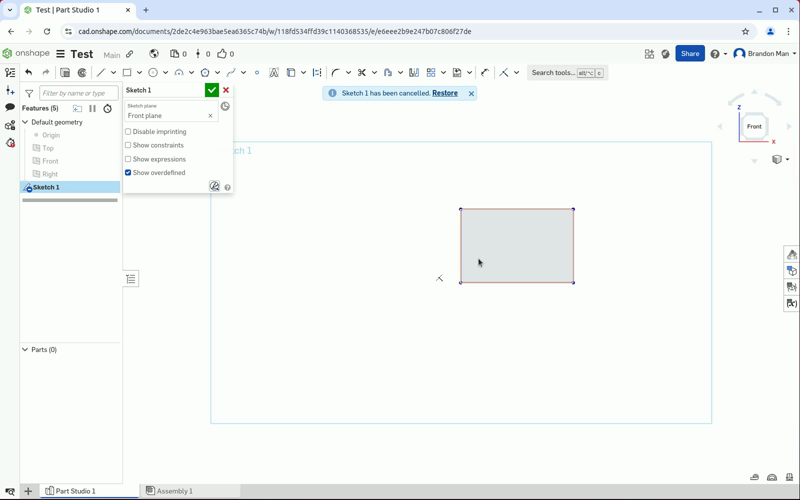
click(478, 258)
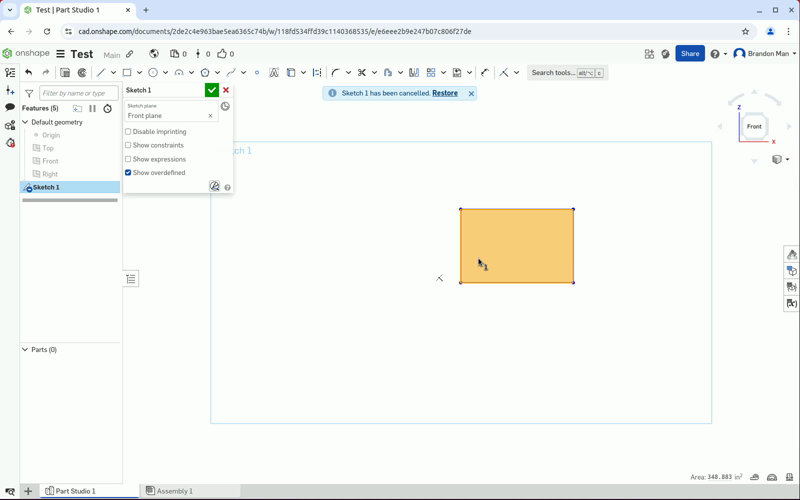
mouse_move(73, 352)
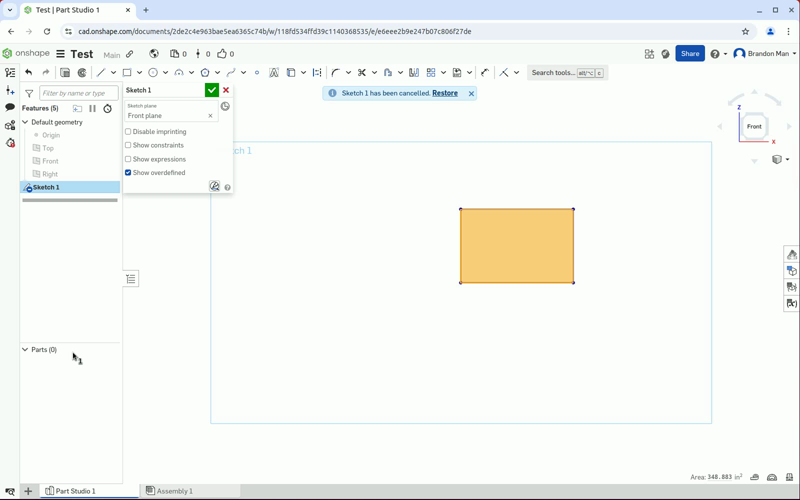
key(shift+y)
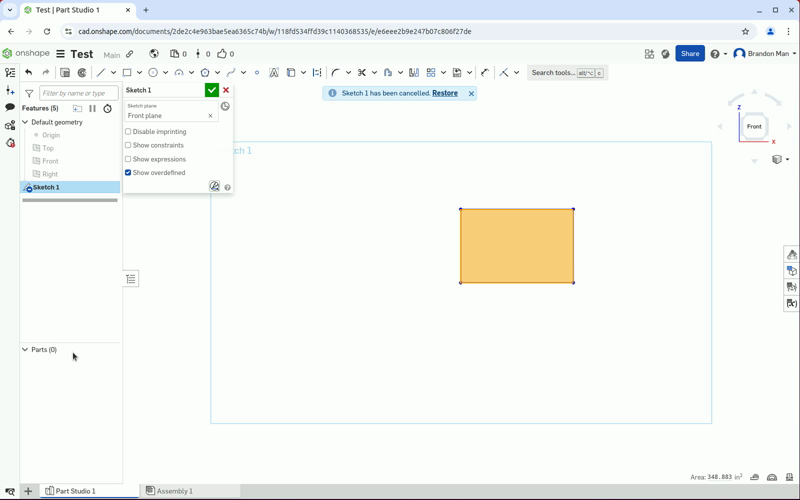
key(shift+e)
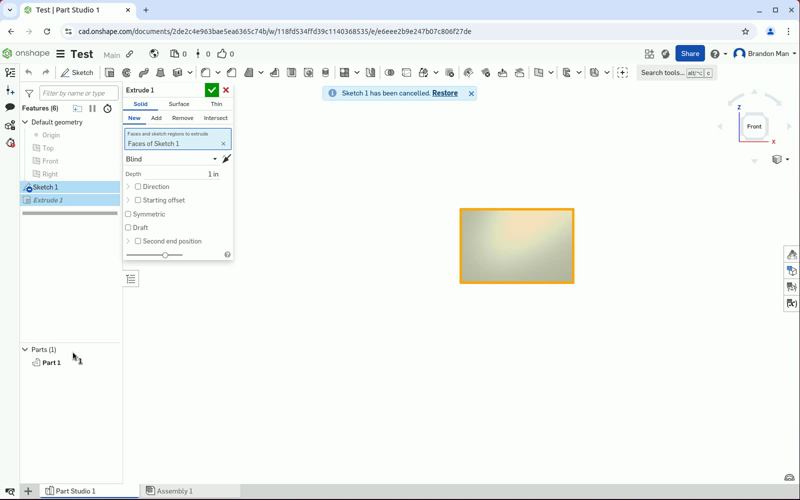
mouse_move(143, 106)
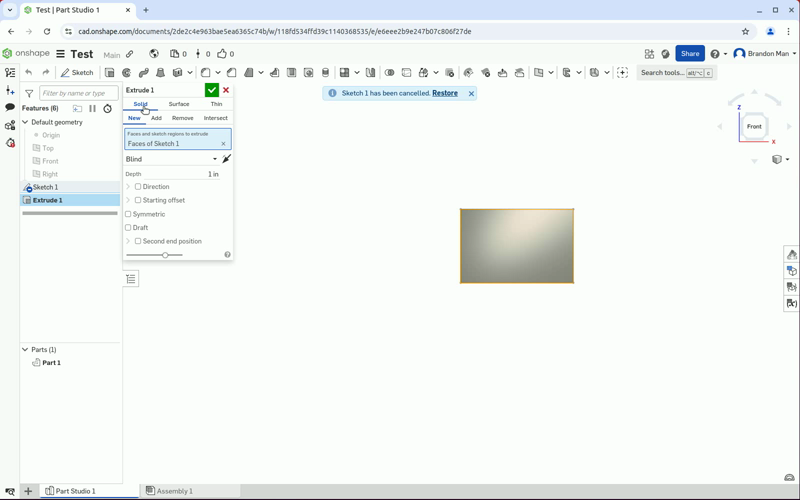
click(143, 106)
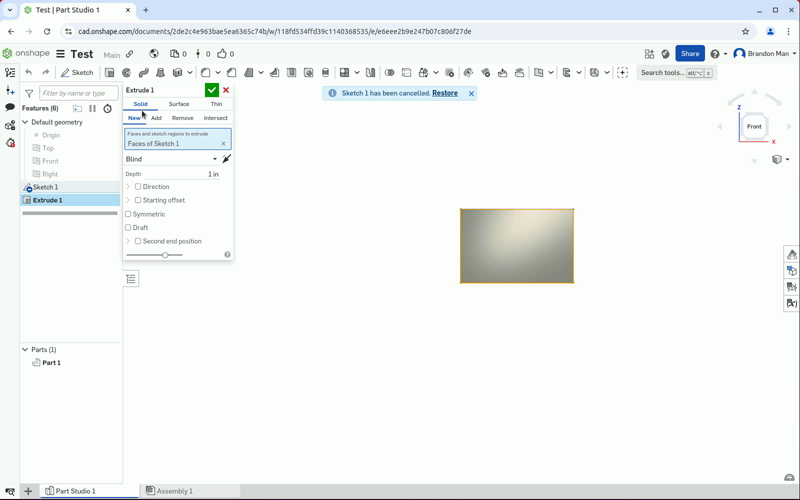
mouse_move(137, 120)
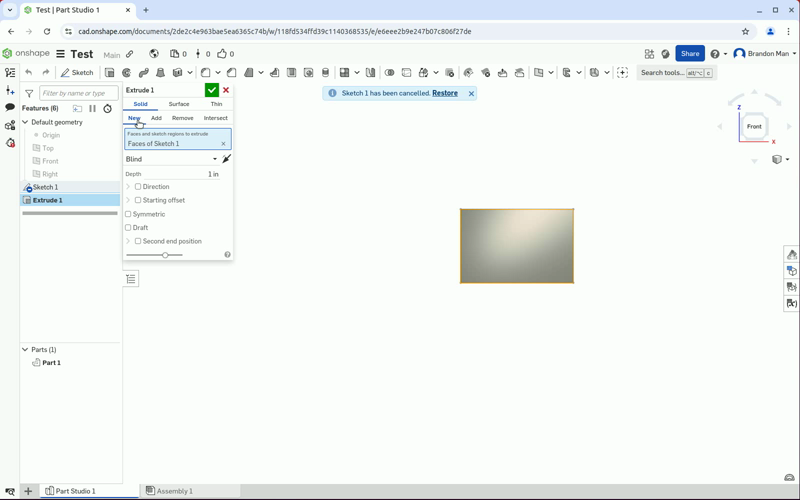
click(137, 120)
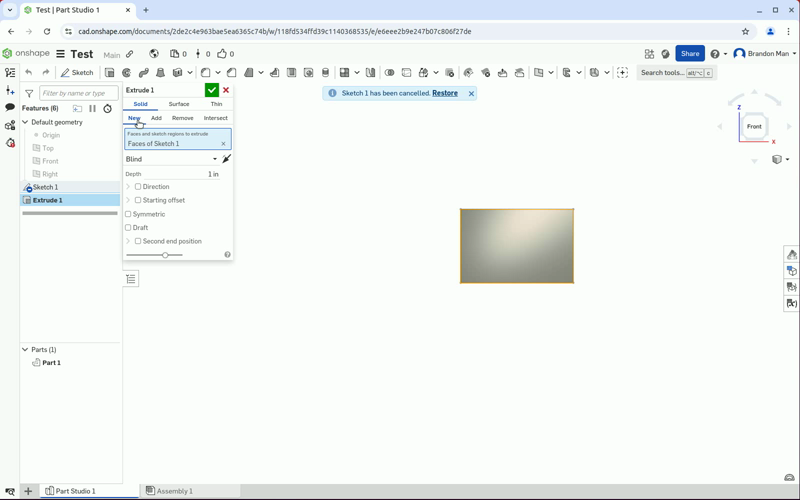
key(tab, 4)
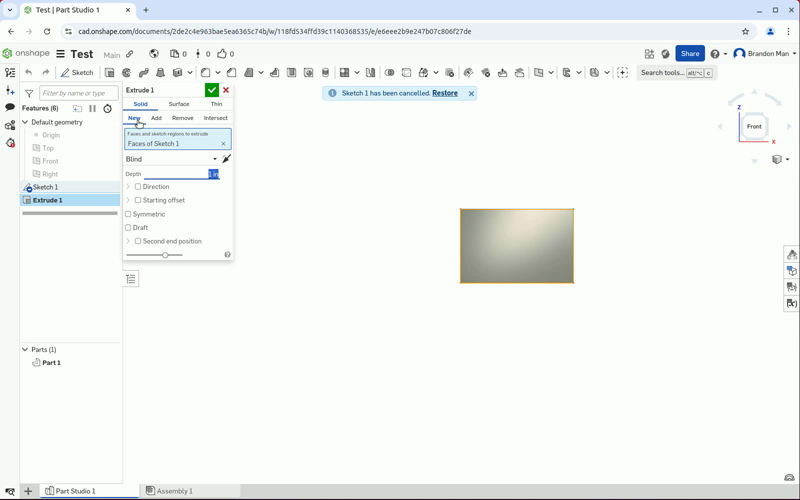
text(-14.202)
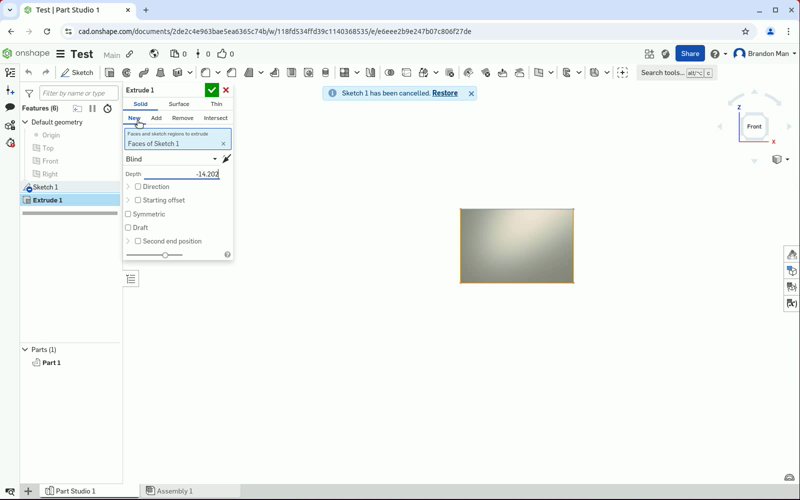
key(enter)
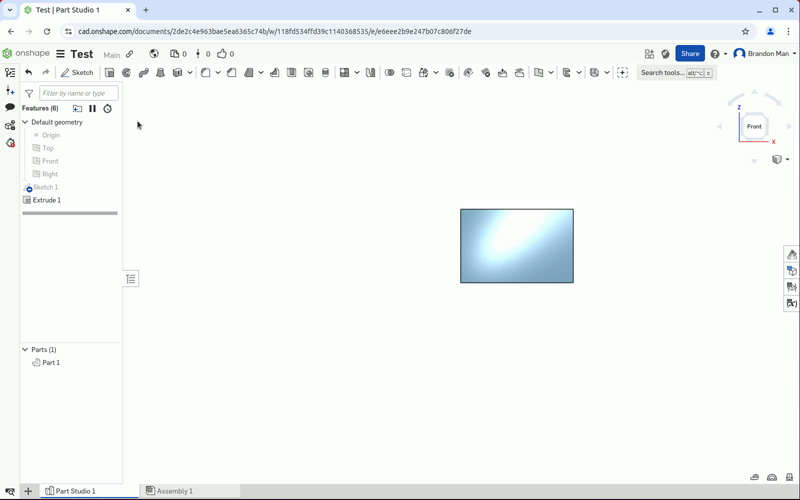
key(shift+h)
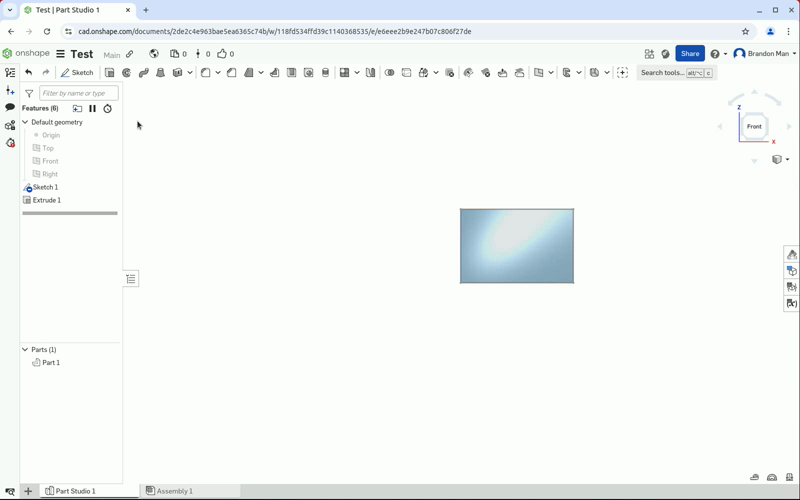
key(shift+h)
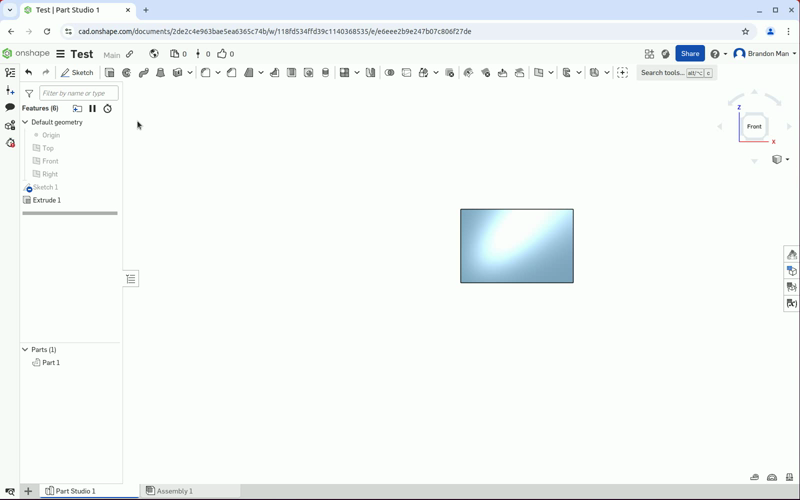
mouse_move(73, 189)
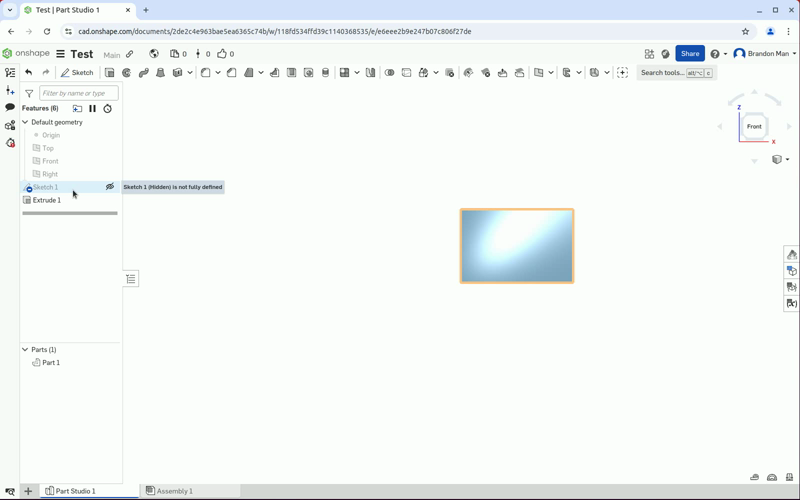
click(73, 189)
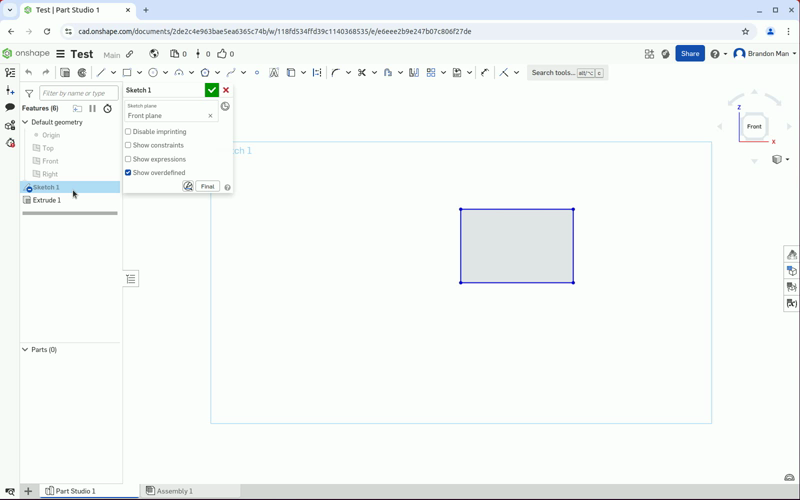
mouse_move(229, 92)
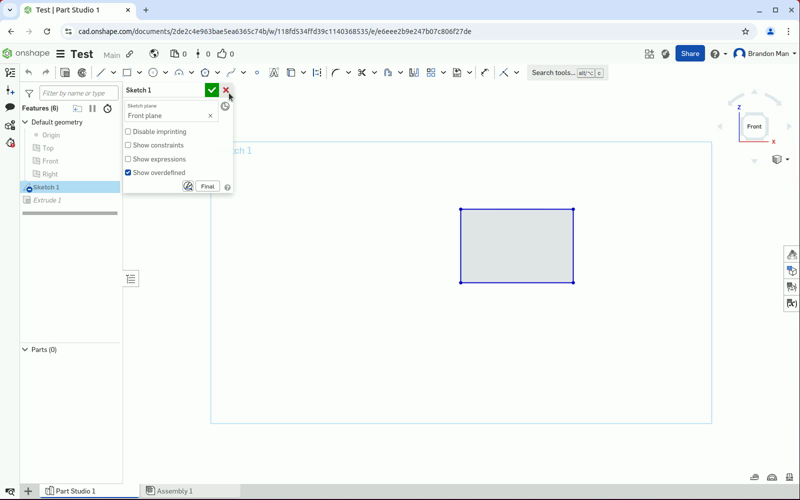
click(229, 92)
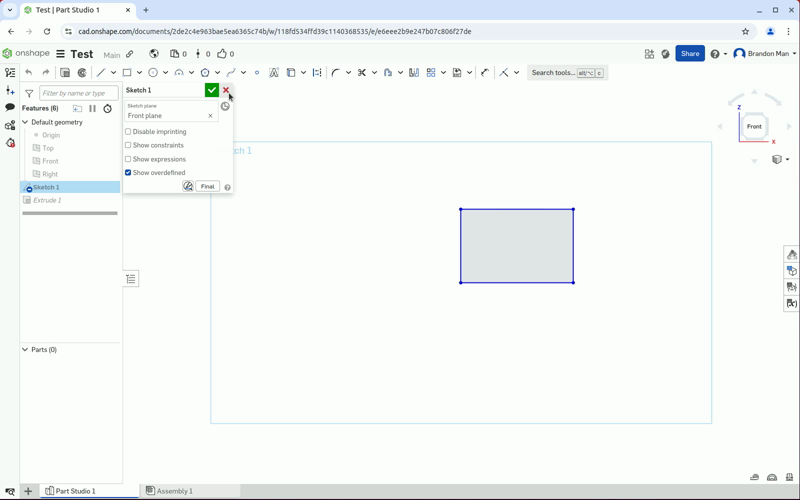
key(shift+s)
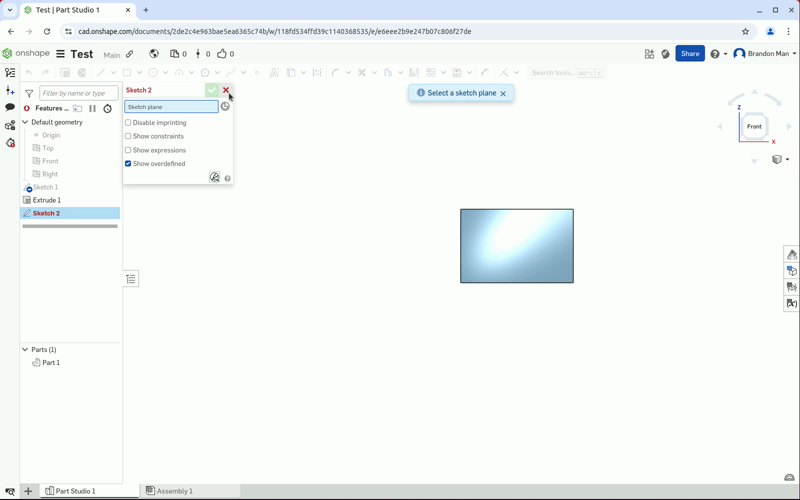
mouse_move(73, 163)
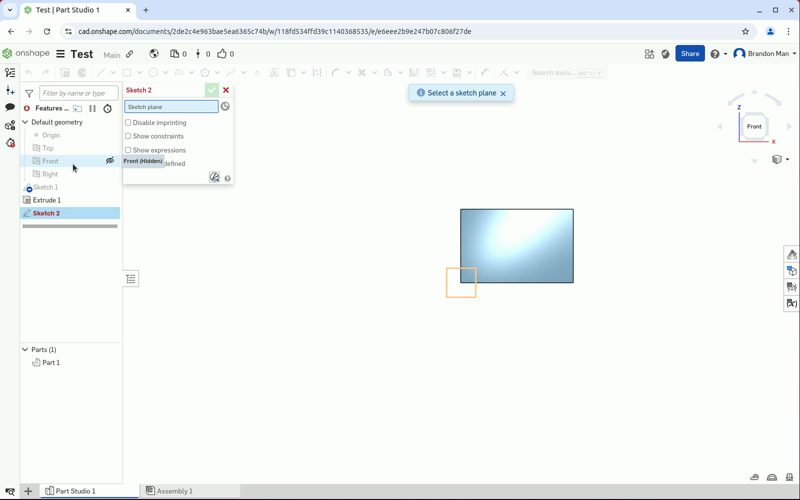
click(73, 163)
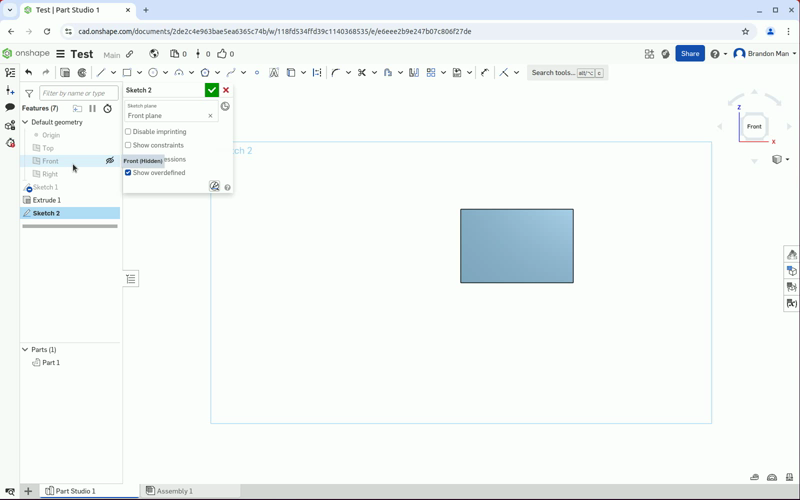
mouse_move(73, 352)
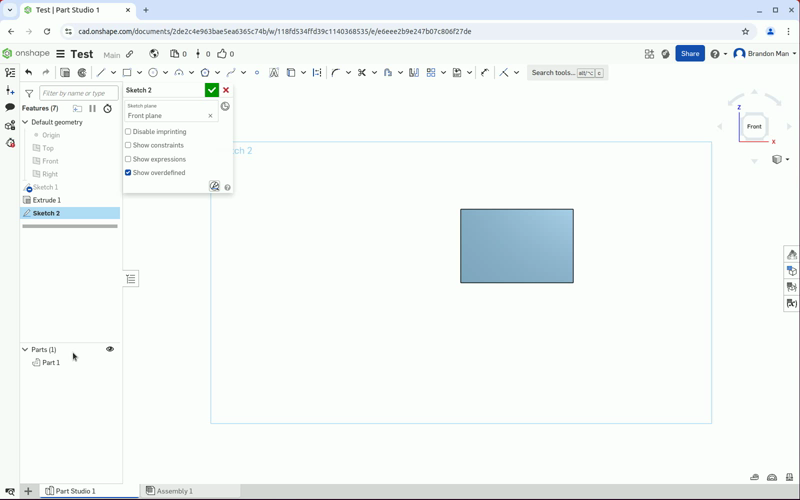
key(y)
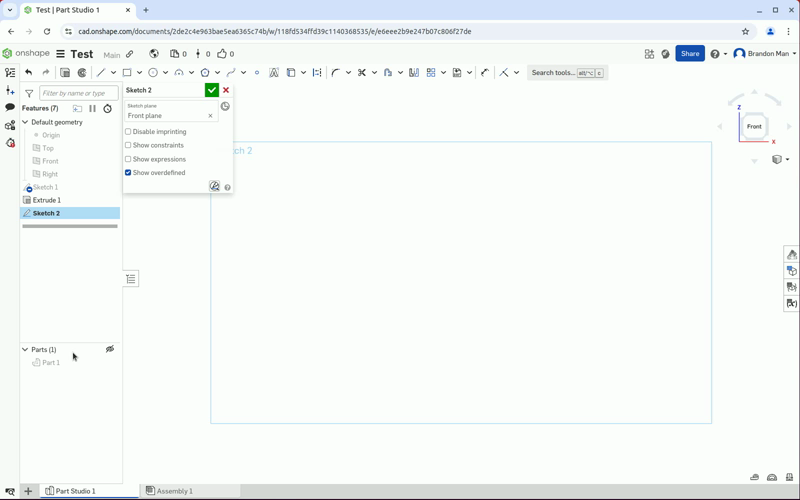
key(l)
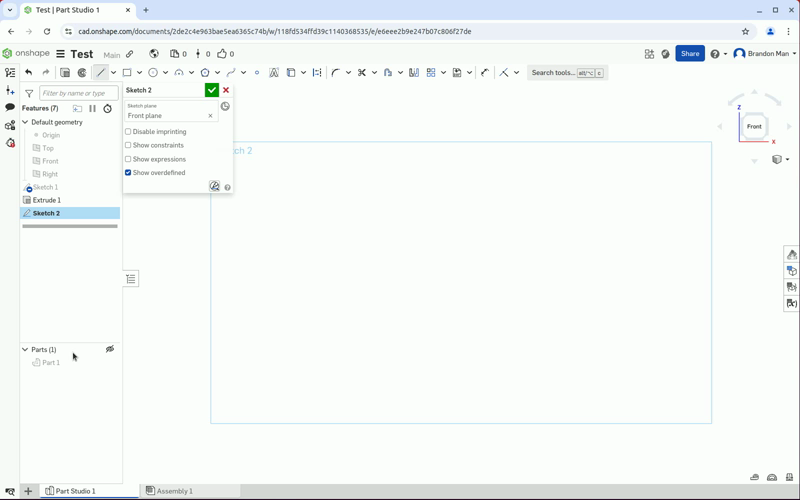
key_down(shift)
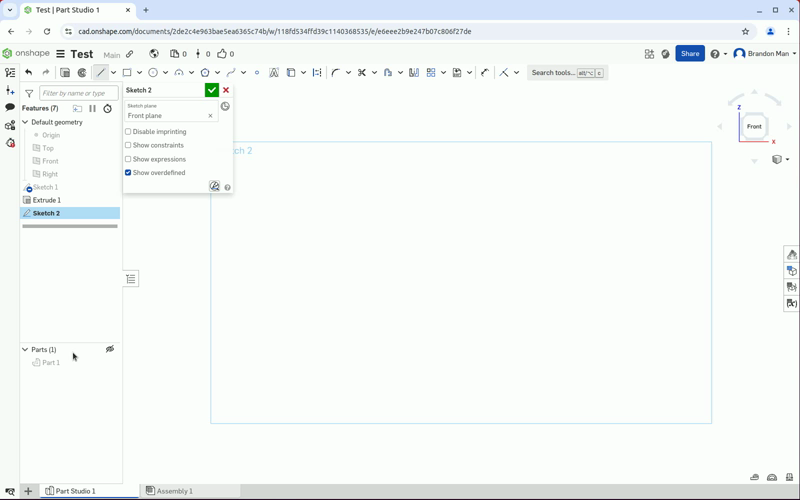
mouse_move(467, 282)
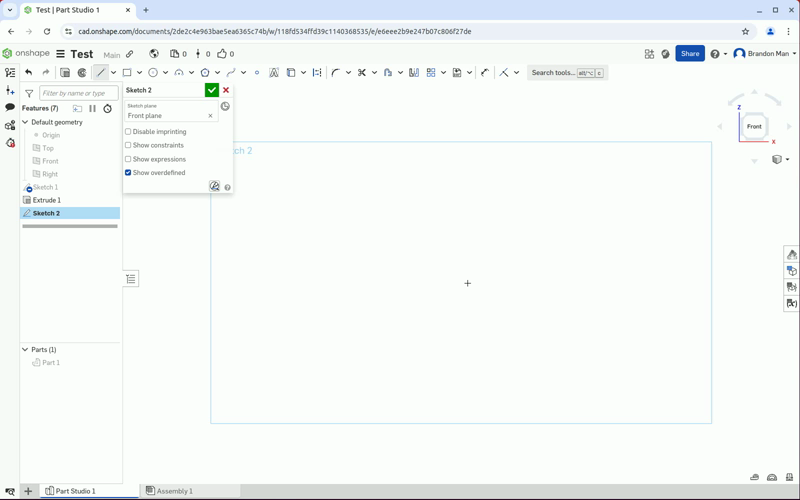
click(467, 282)
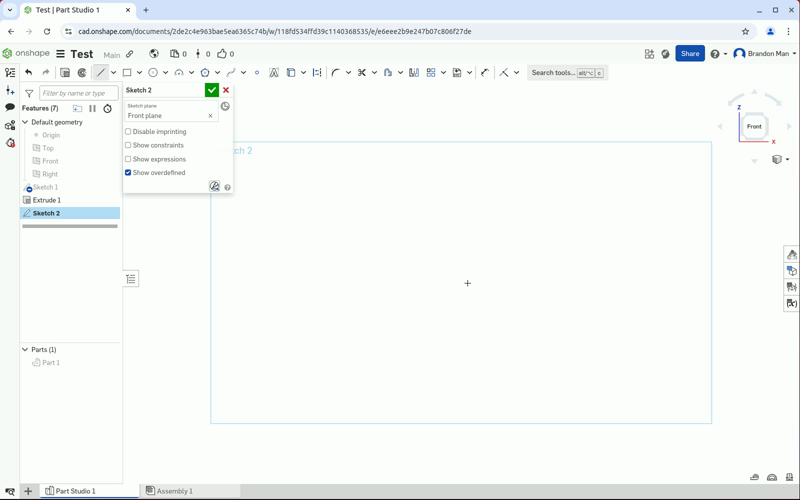
key_up(shift)
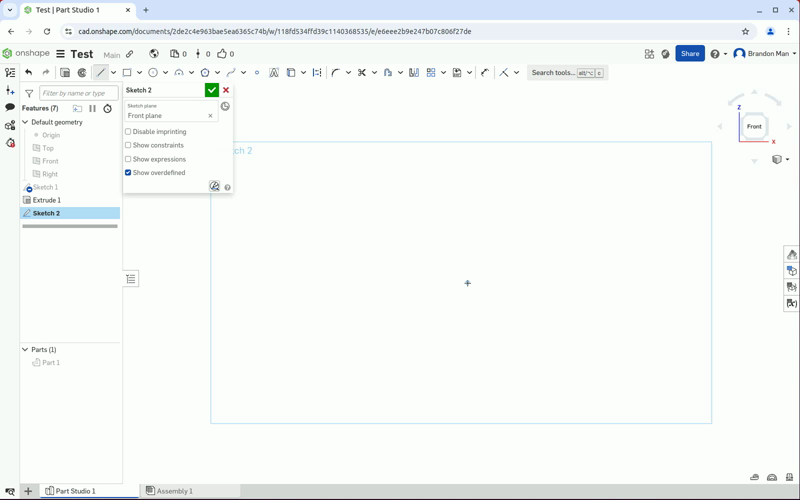
key_down(shift)
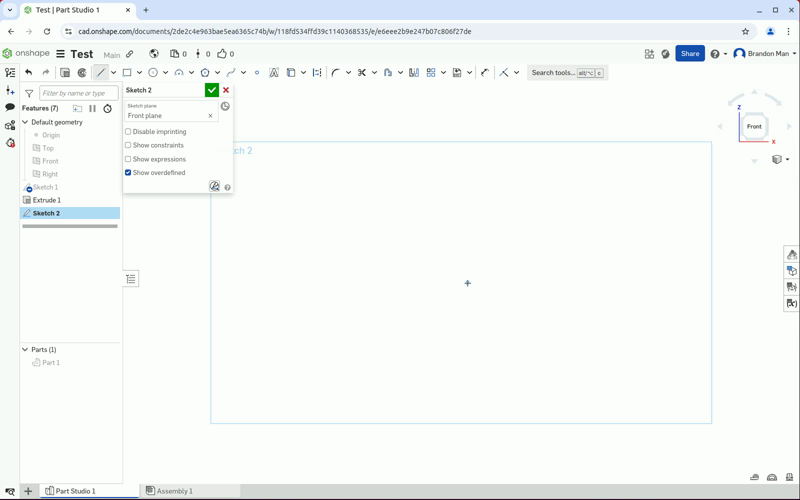
mouse_move(567, 282)
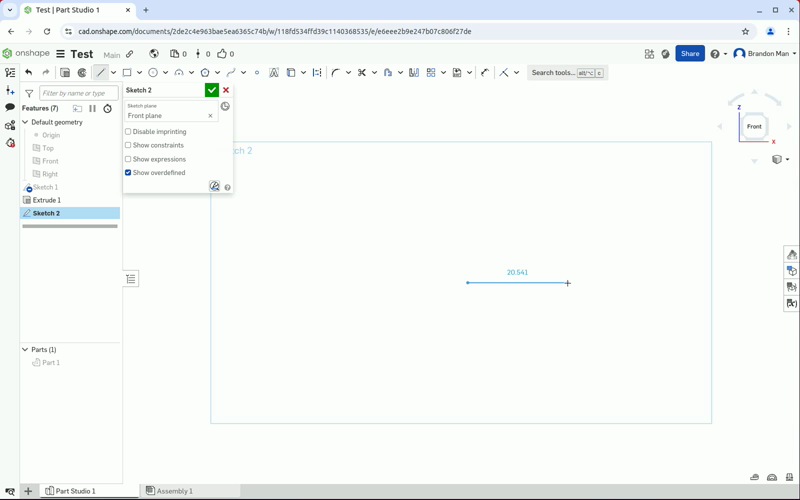
click(567, 282)
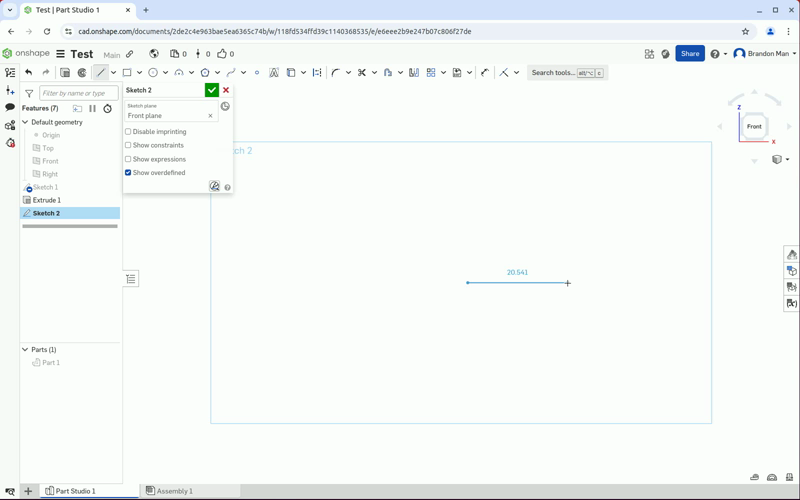
key_up(shift)
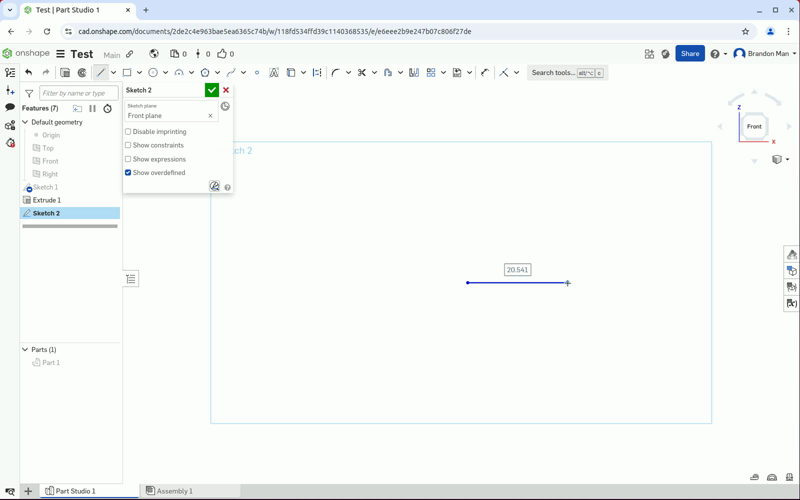
key_down(shift)
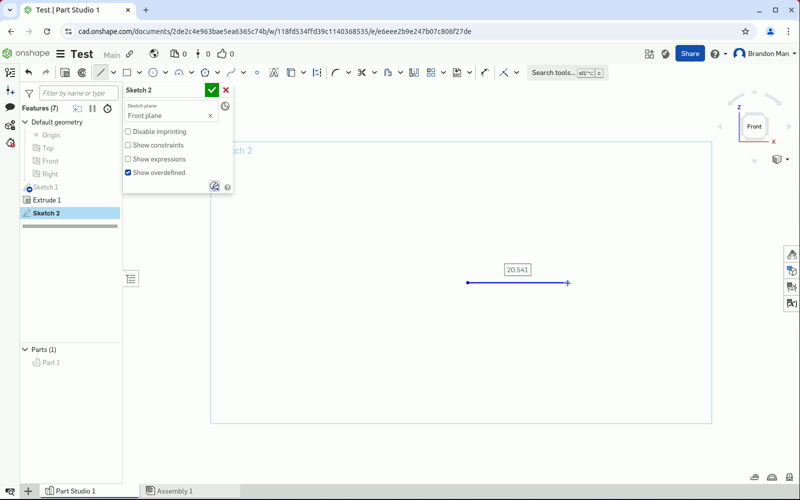
mouse_move(567, 215)
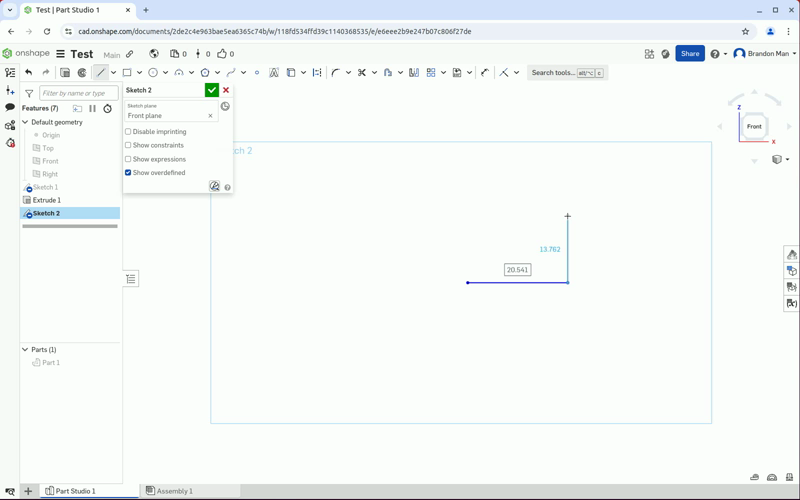
click(567, 215)
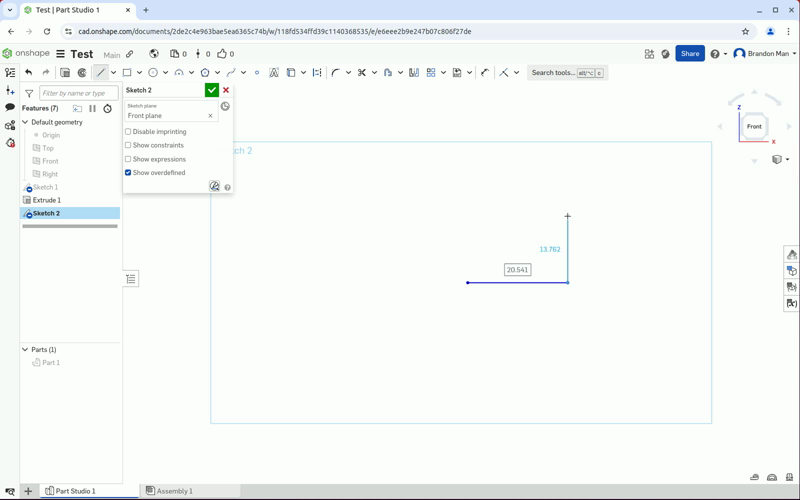
key_up(shift)
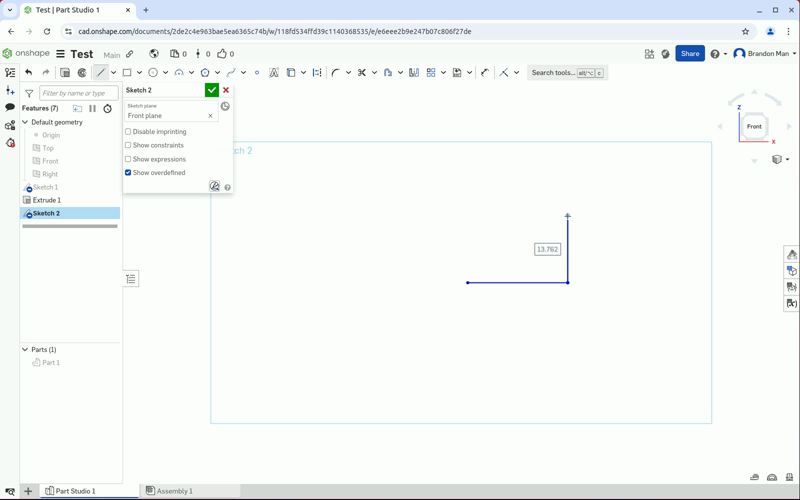
key_down(shift)
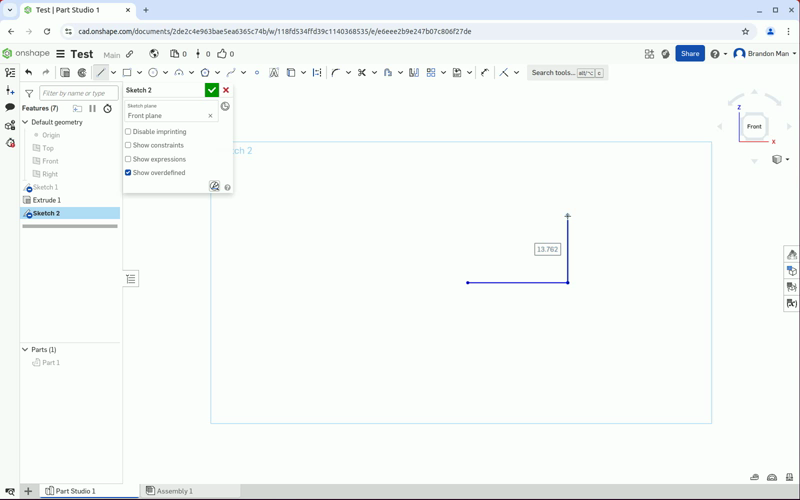
mouse_move(467, 215)
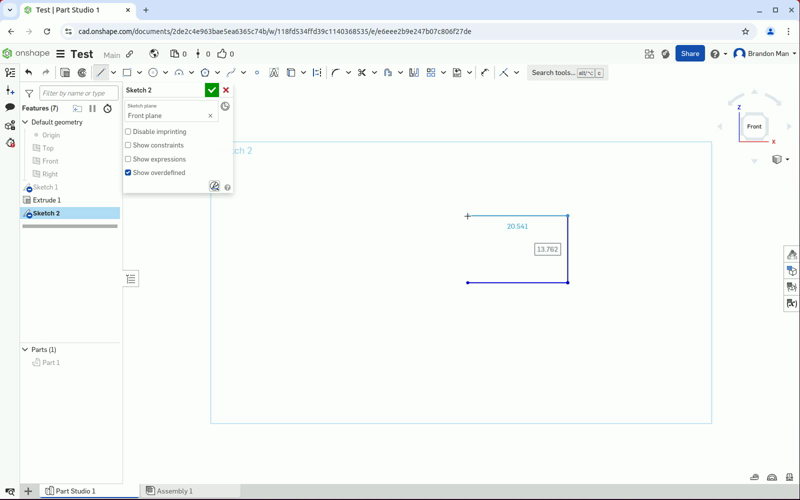
click(467, 215)
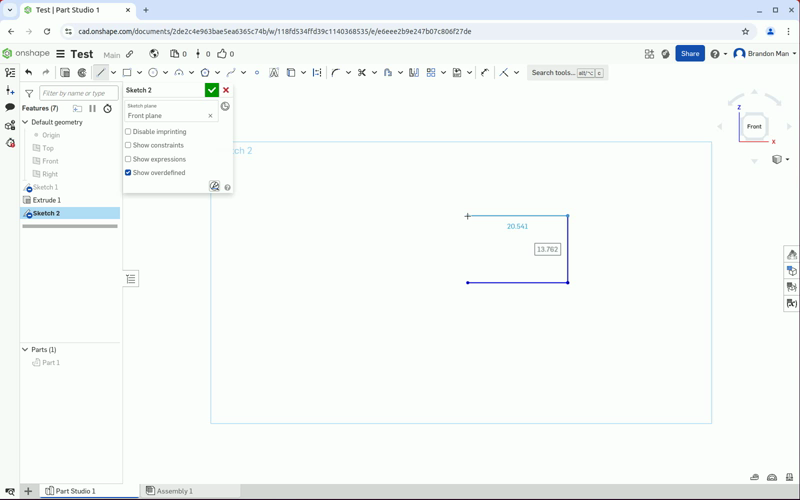
key_up(shift)
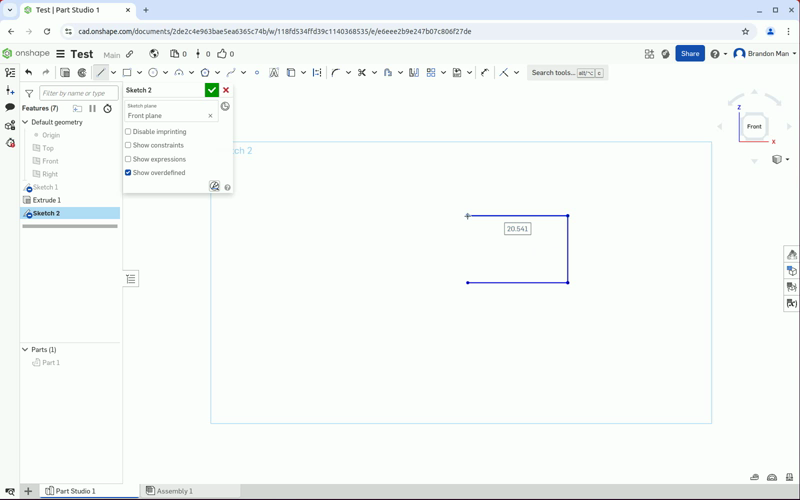
key_down(shift)
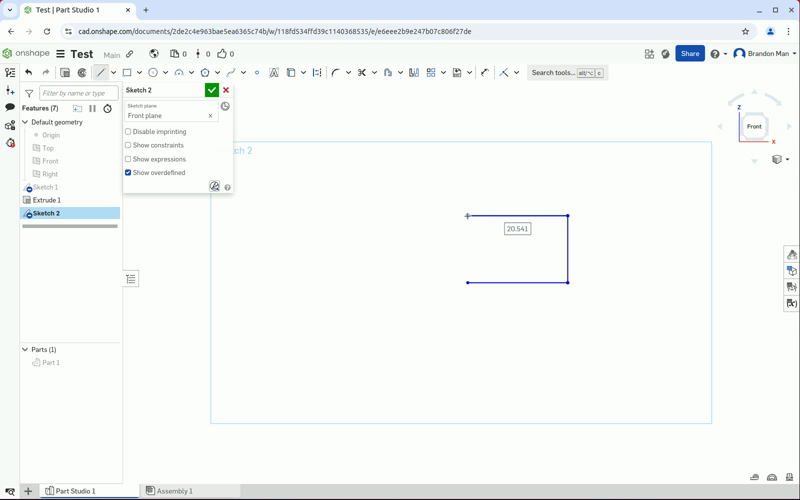
mouse_move(467, 282)
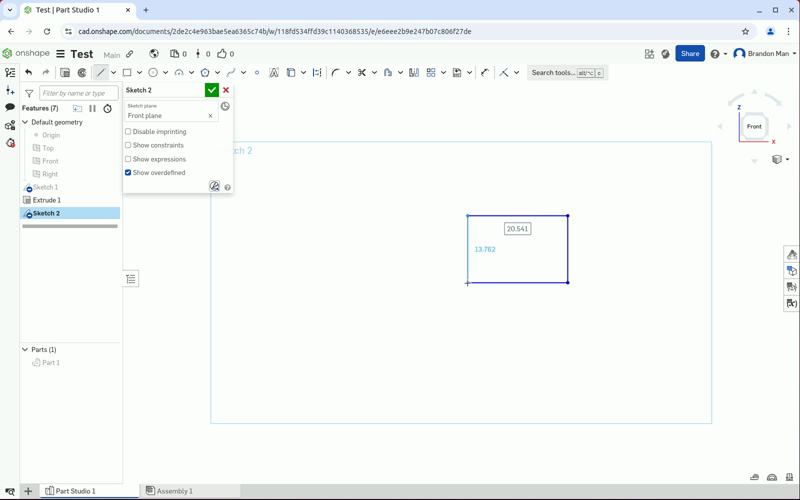
key_up(shift)
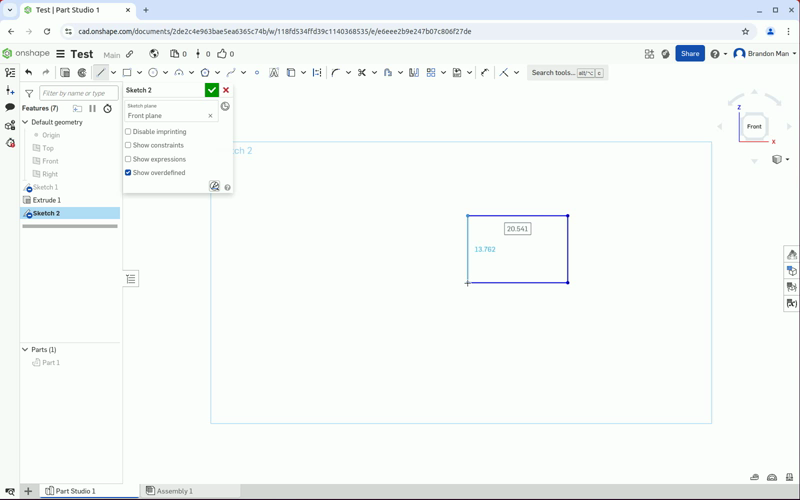
click(467, 282)
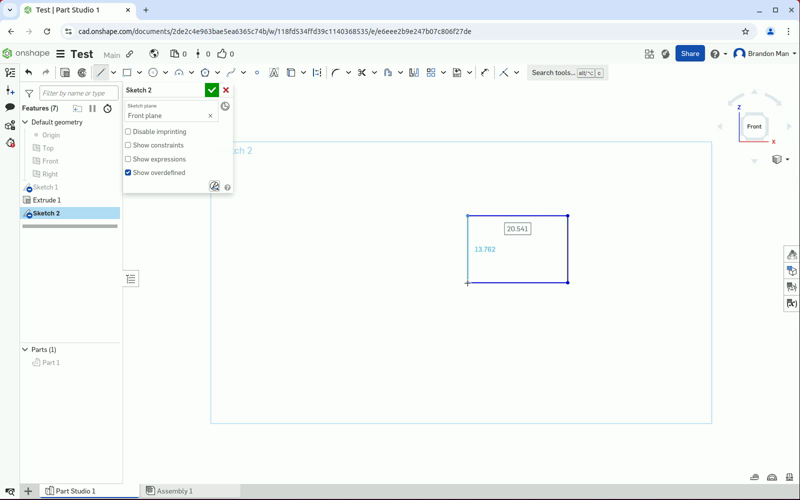
key(esc)
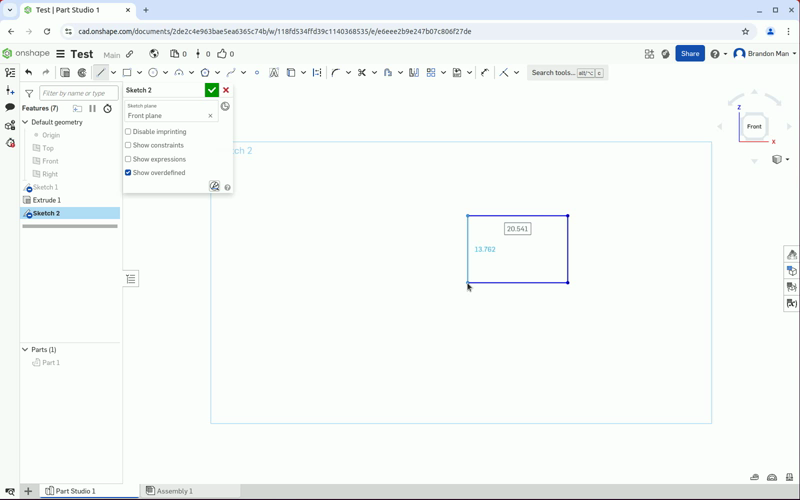
mouse_move(538, 271)
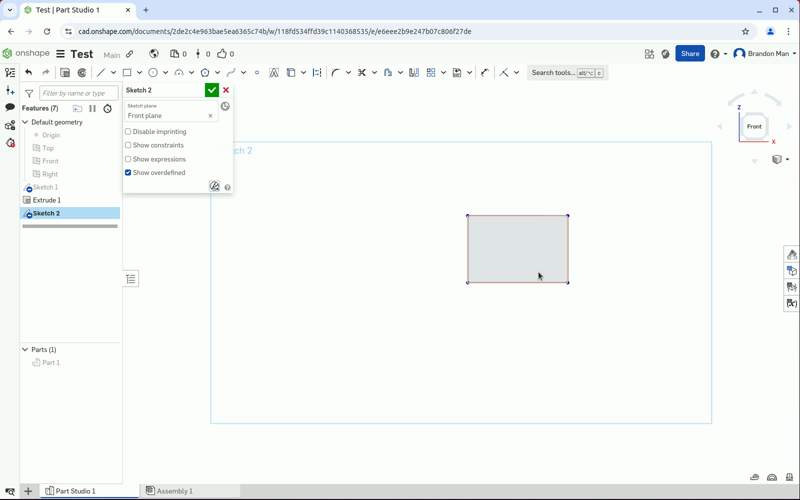
click(538, 271)
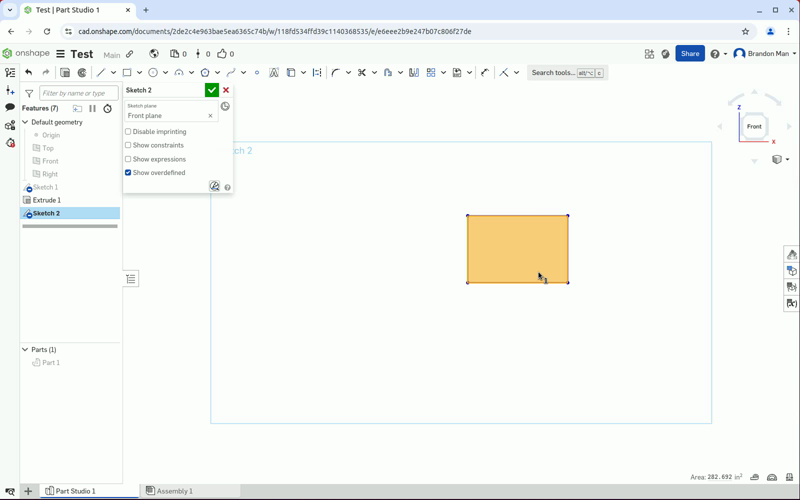
mouse_move(73, 352)
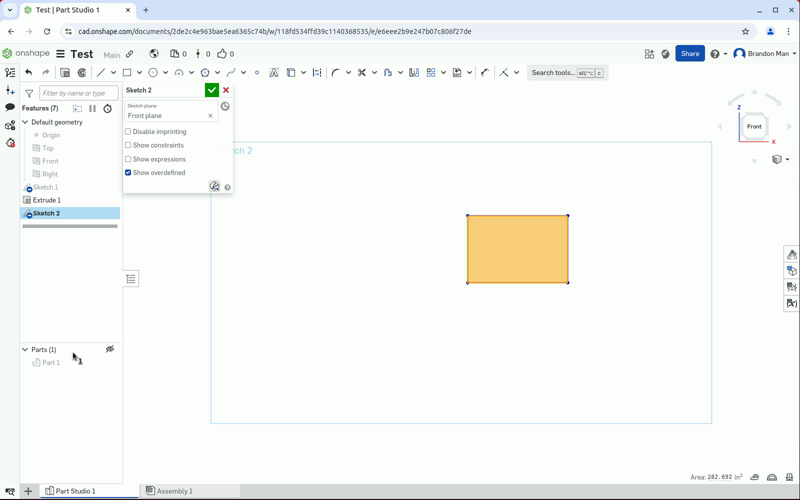
key(shift+y)
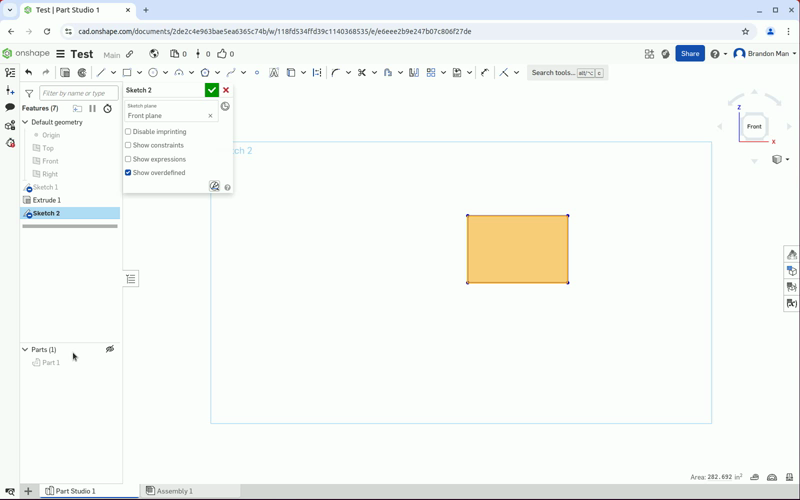
key(shift+e)
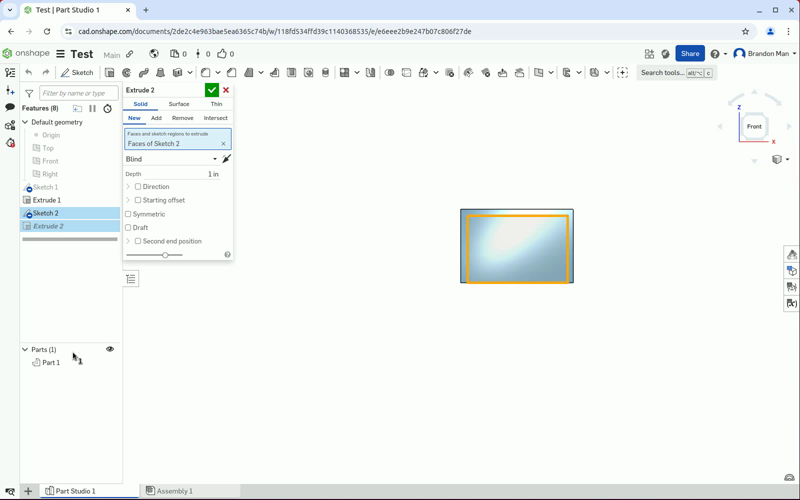
mouse_move(143, 106)
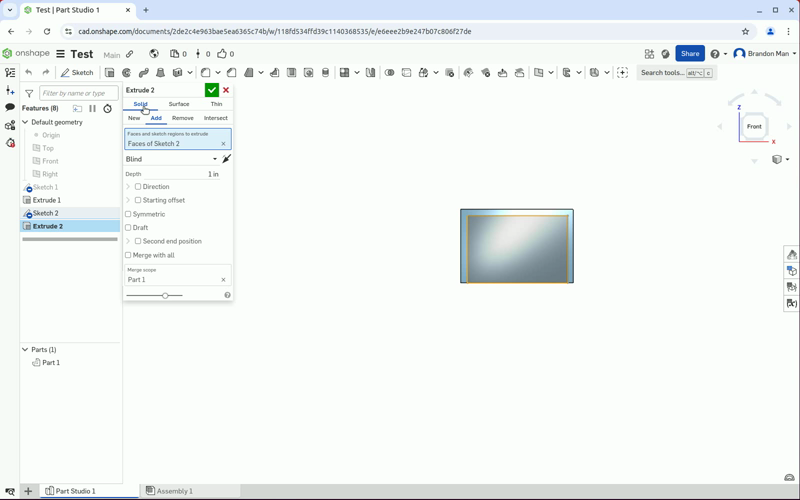
click(143, 106)
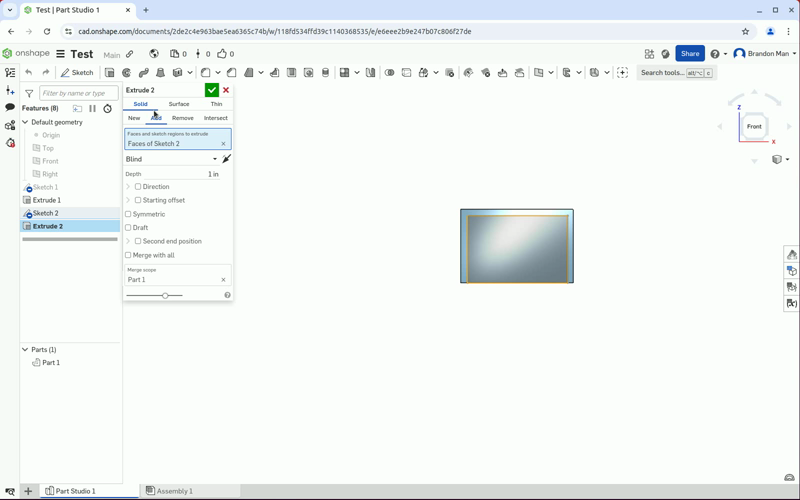
mouse_move(186, 120)
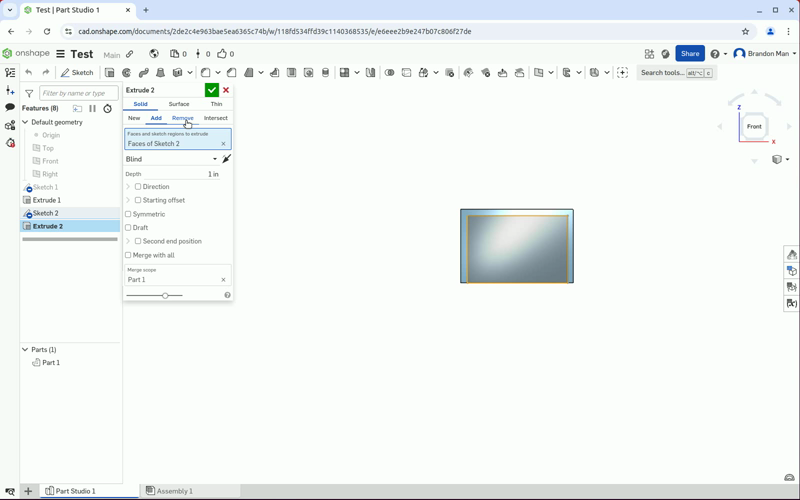
click(186, 120)
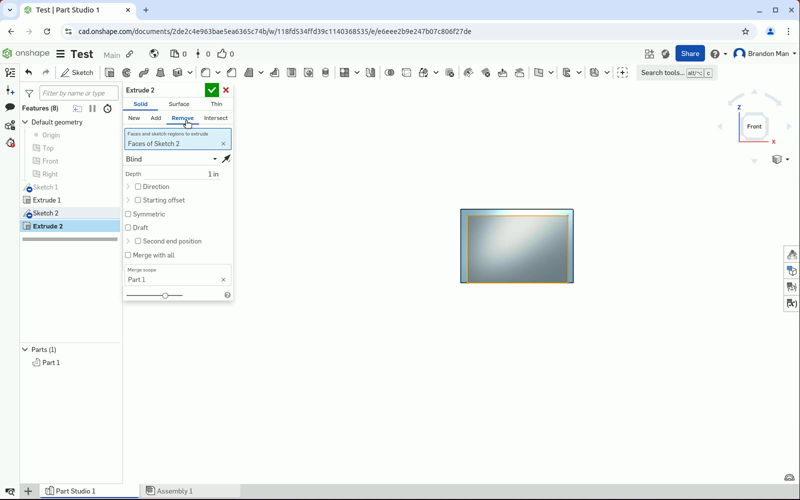
key(tab, 4)
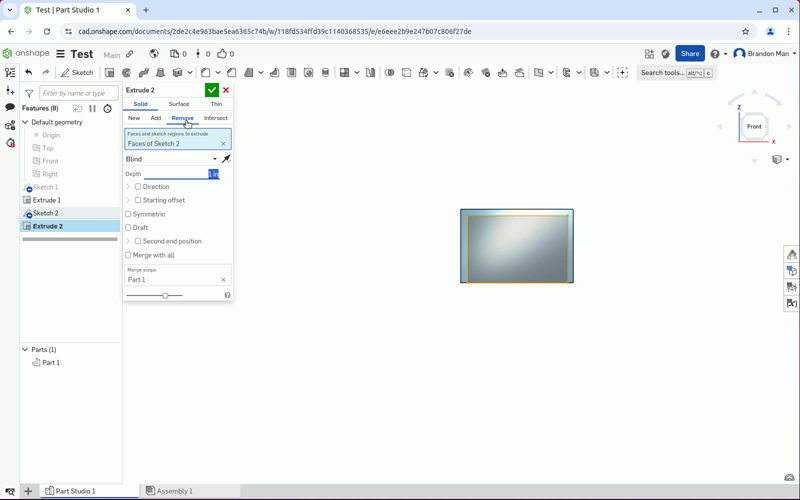
text(12.998)
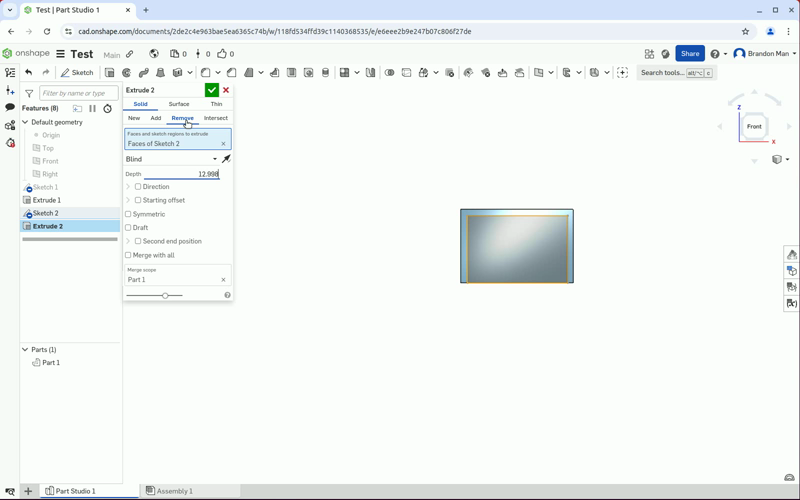
key(tab, 6)
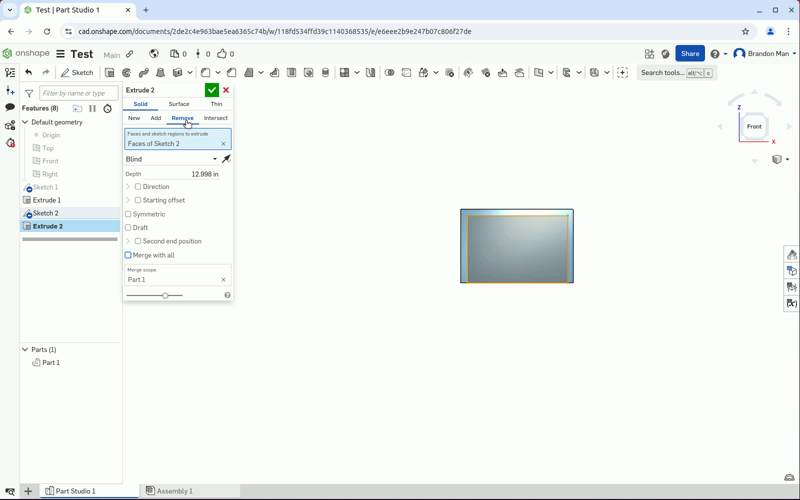
key(space)
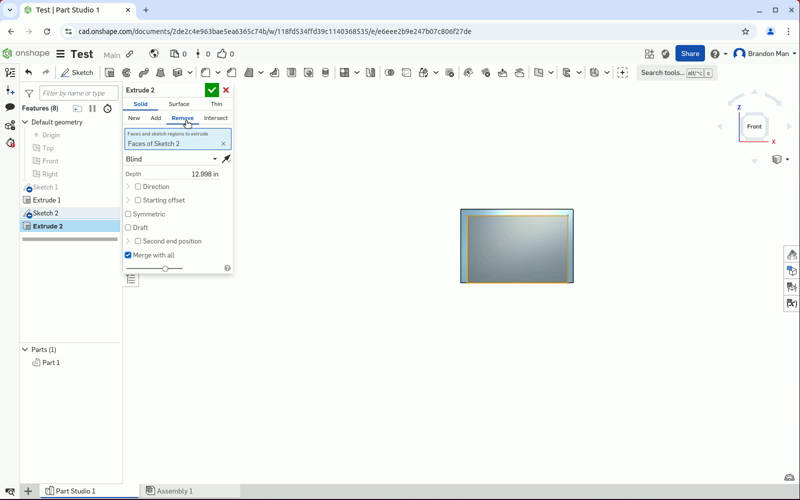
key(enter)
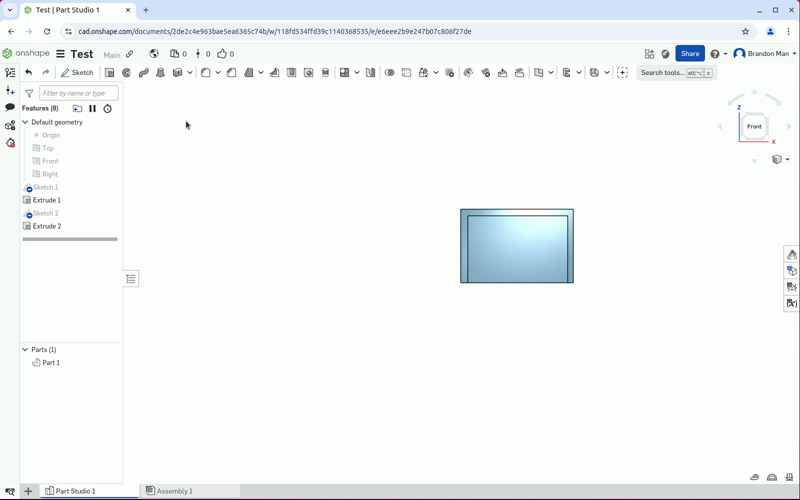
key(shift+h)
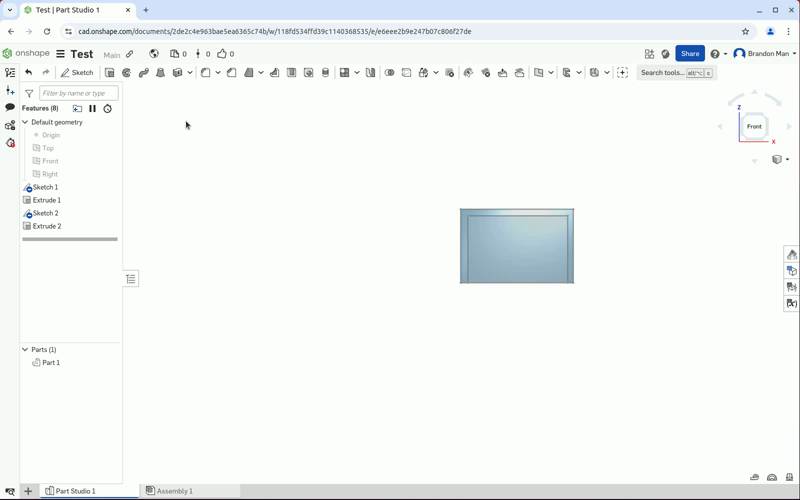
key(shift+h)
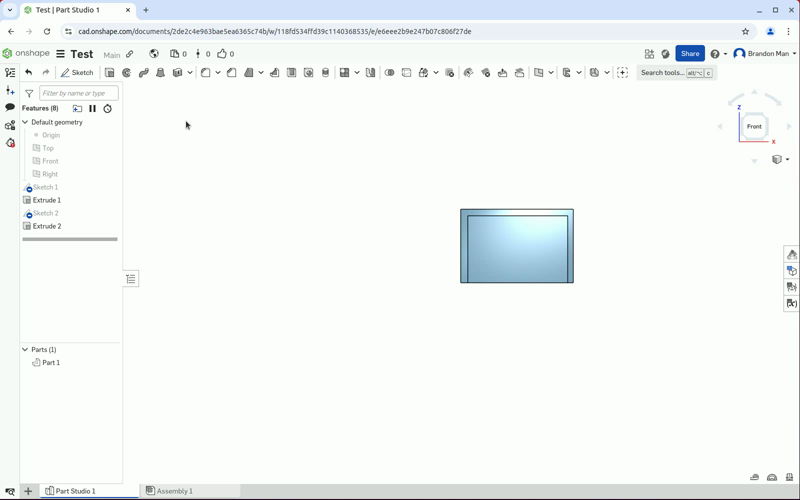
mouse_move(73, 189)
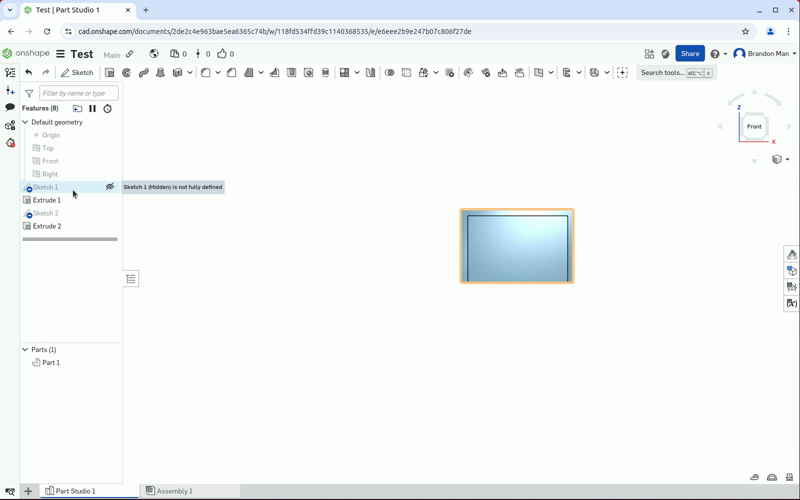
click(73, 189)
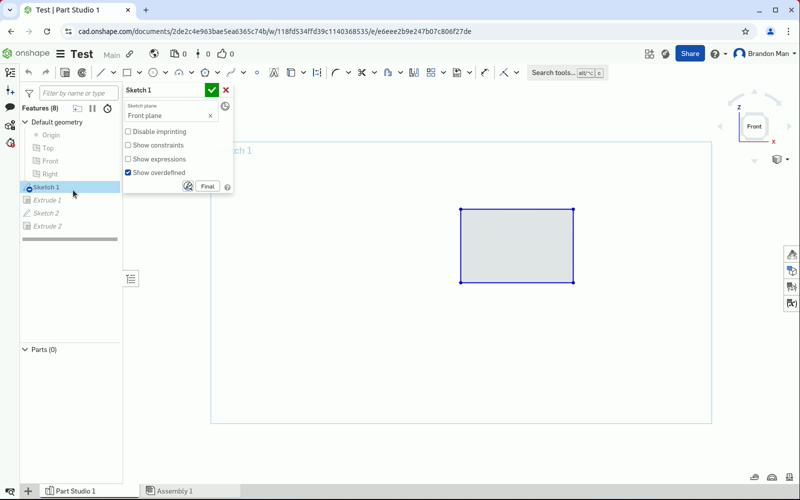
mouse_move(229, 92)
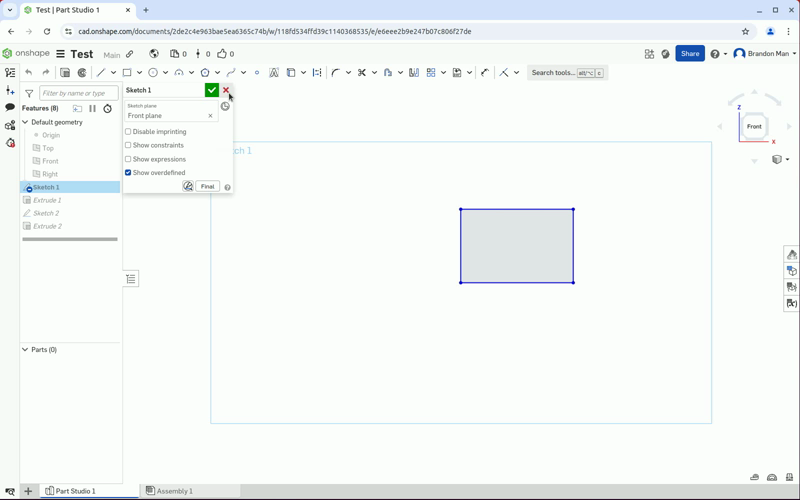
click(229, 92)
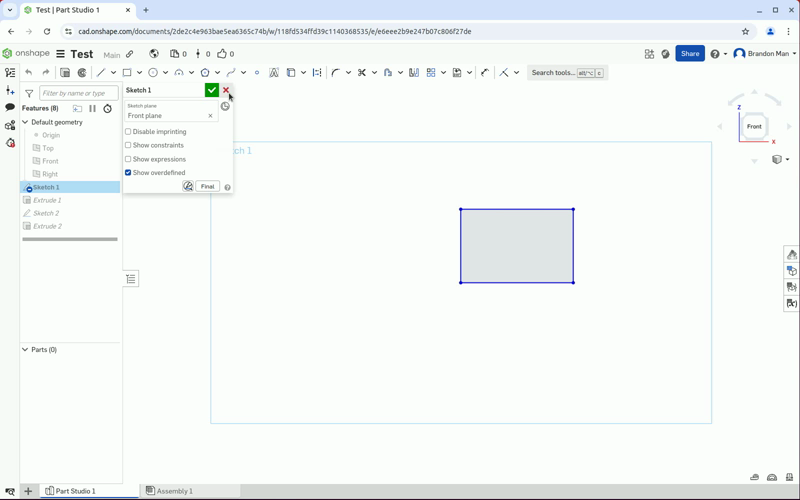
key(shift+s)
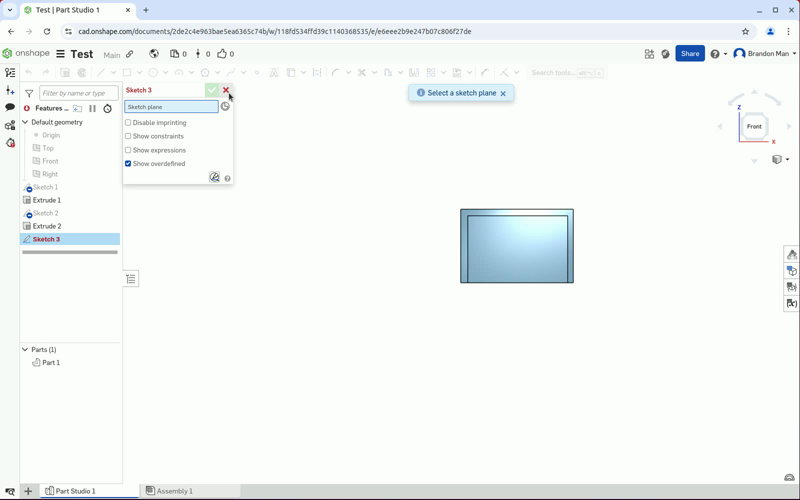
mouse_move(73, 163)
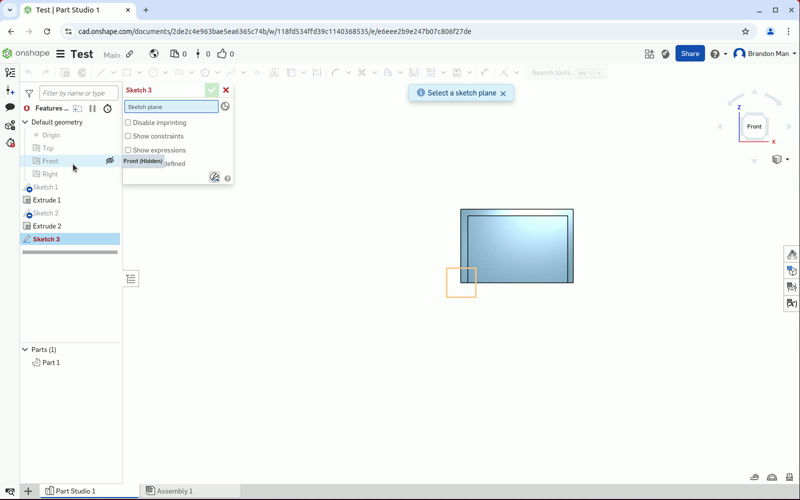
click(73, 163)
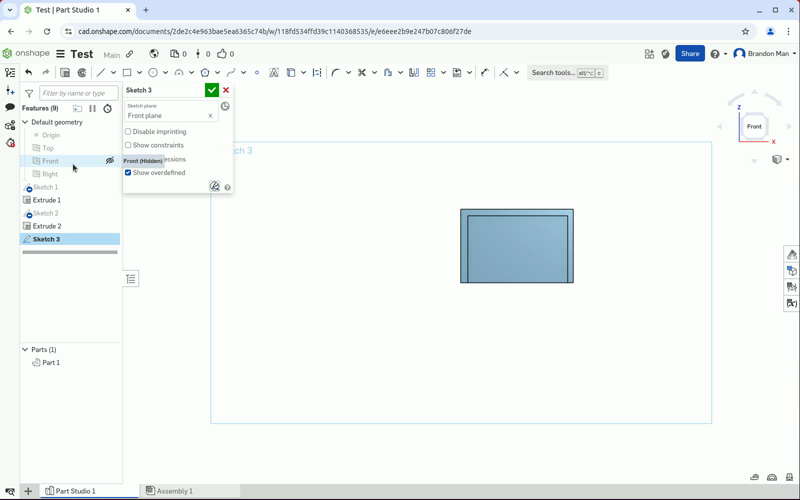
mouse_move(73, 352)
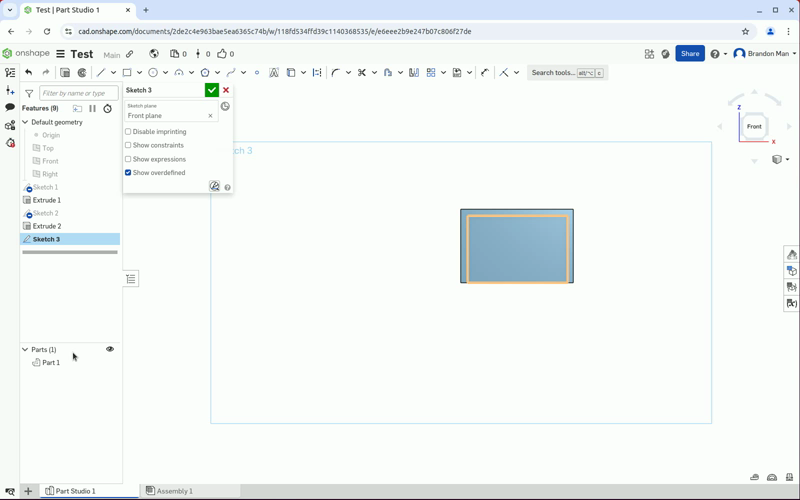
key(y)
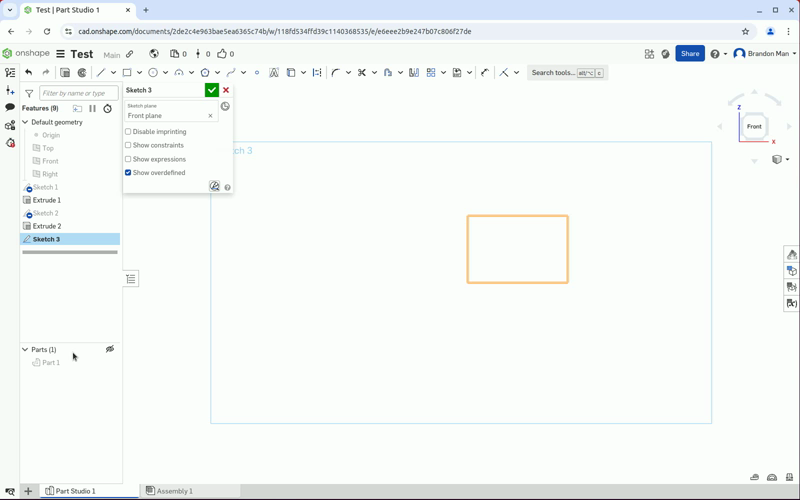
key(l)
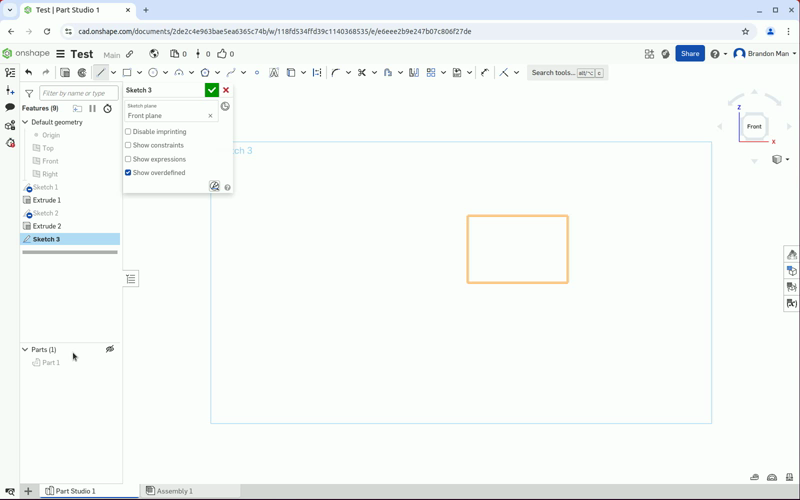
key_down(shift)
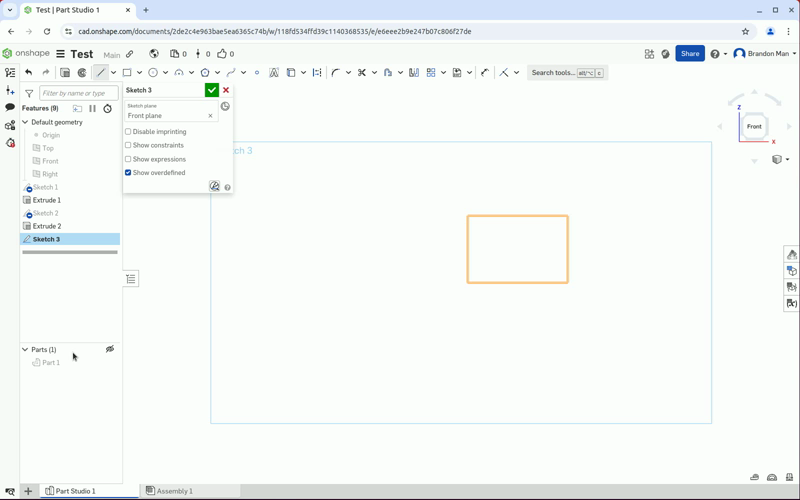
mouse_move(510, 282)
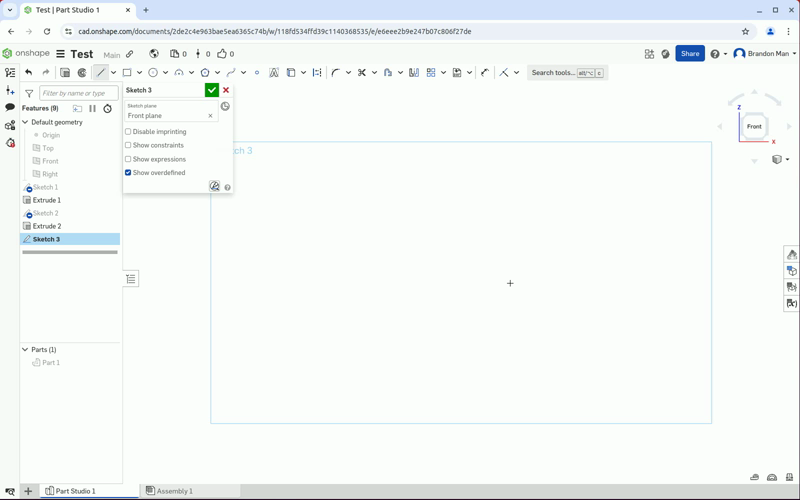
click(510, 282)
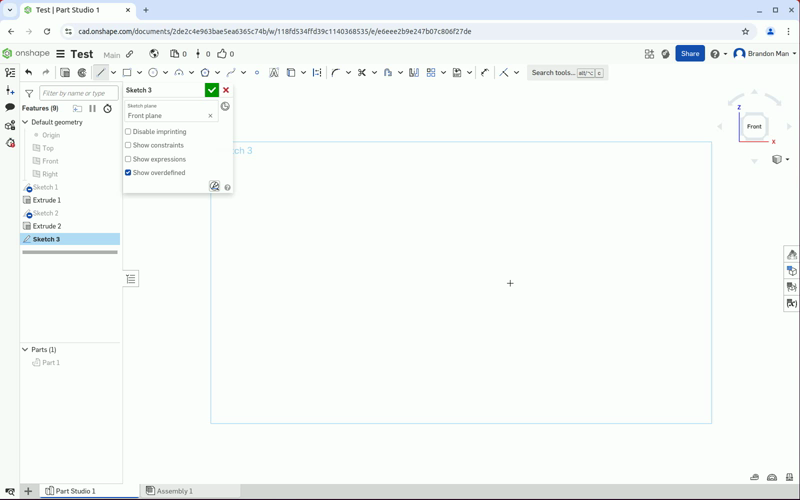
key_up(shift)
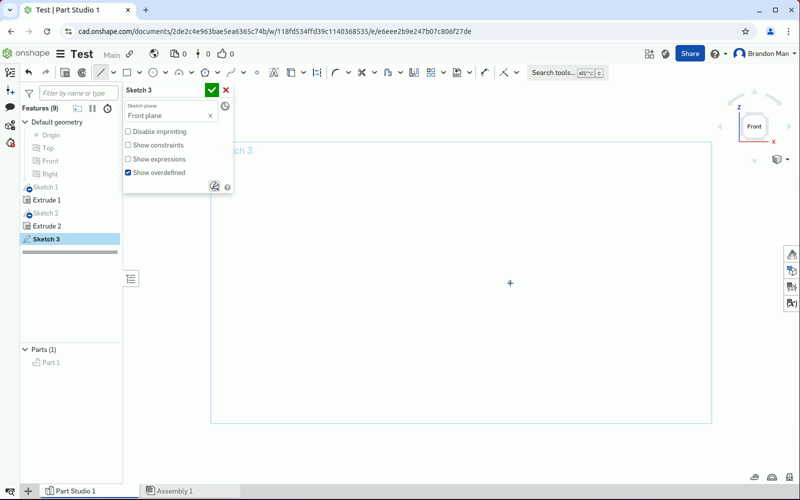
key_down(shift)
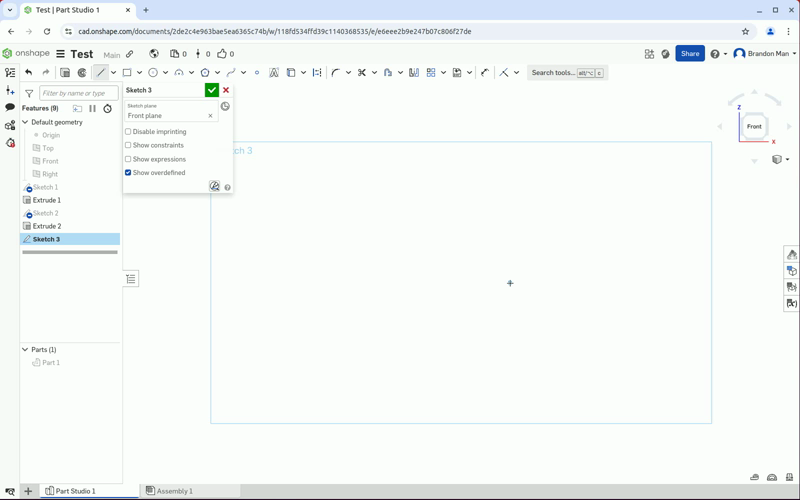
mouse_move(540, 282)
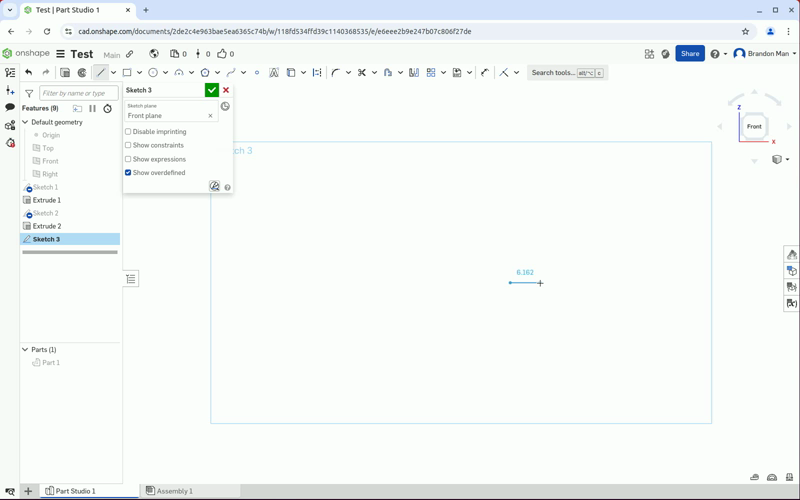
mouse_move(523, 282)
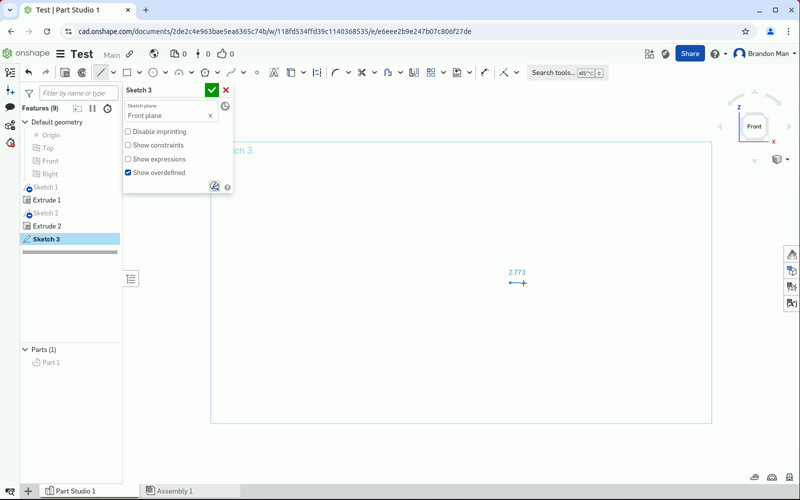
click(523, 282)
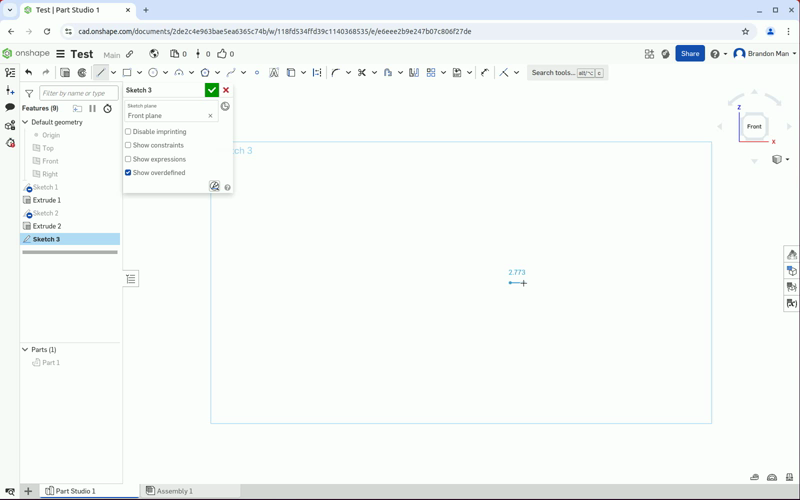
key_up(shift)
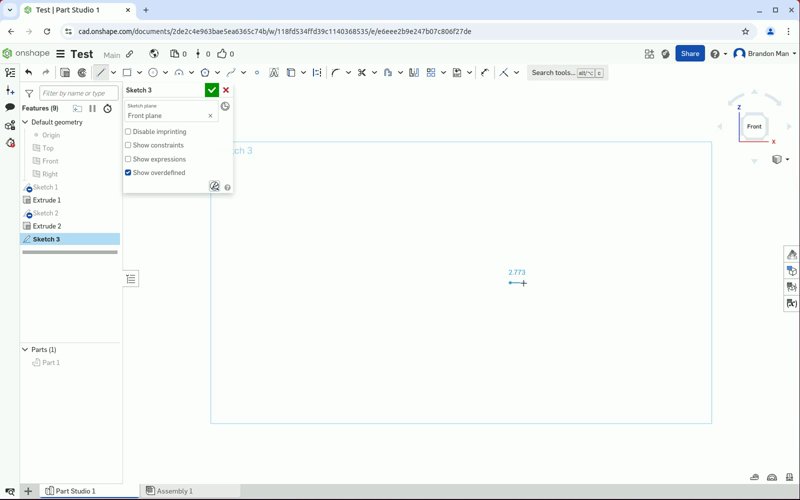
key_down(shift)
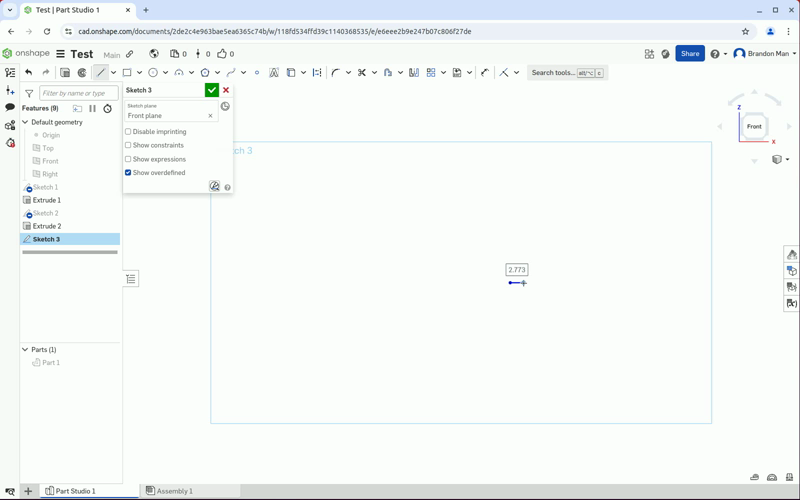
mouse_move(553, 282)
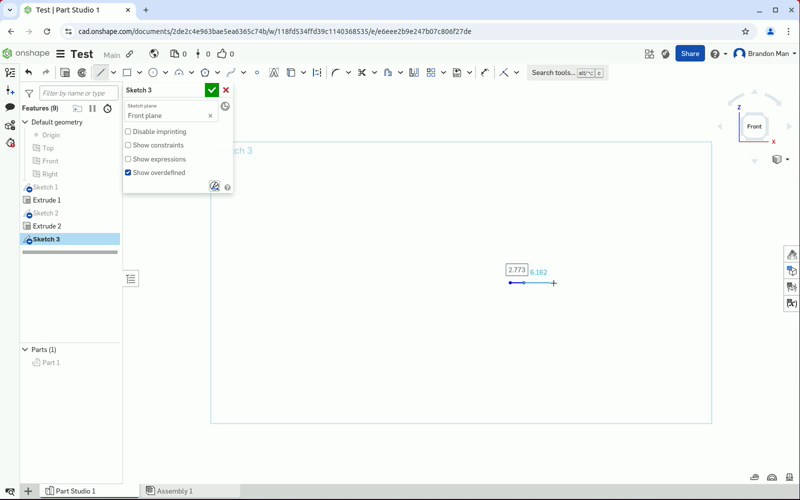
mouse_move(523, 260)
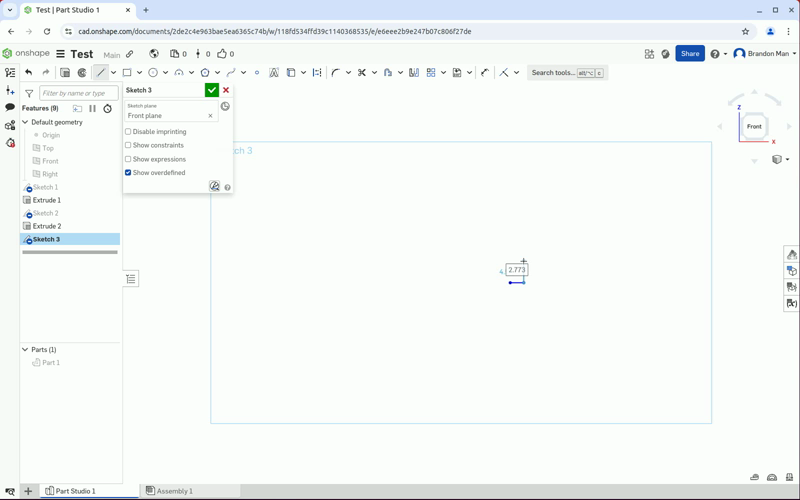
click(523, 260)
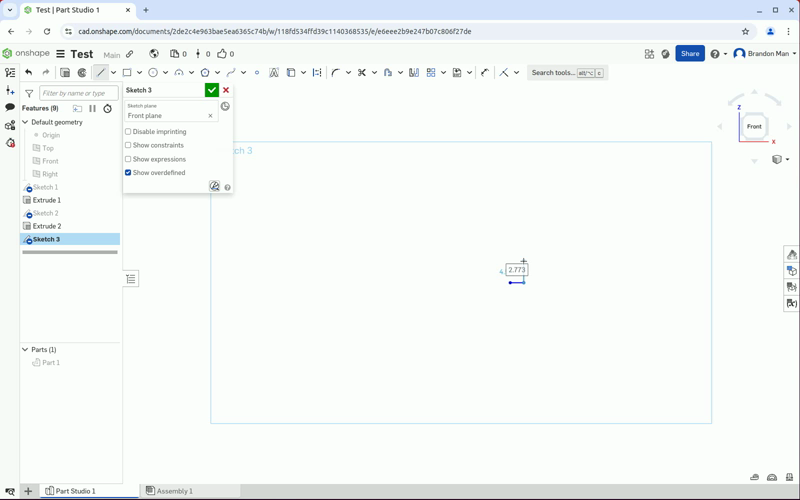
key_up(shift)
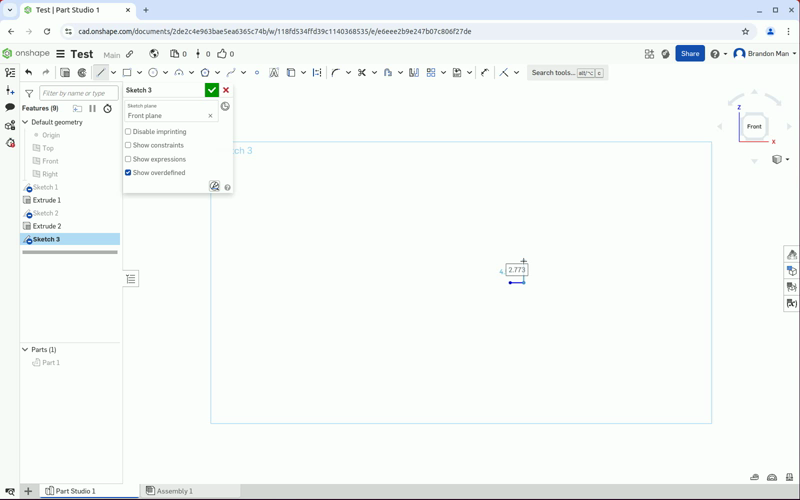
key(esc)
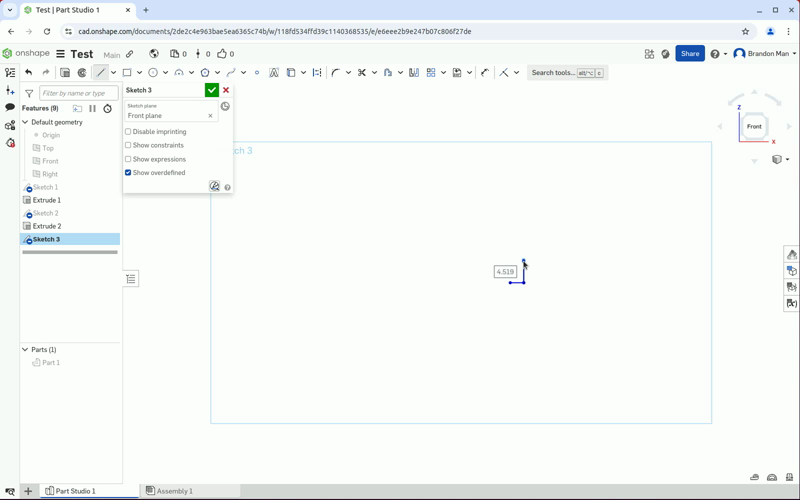
key(a)
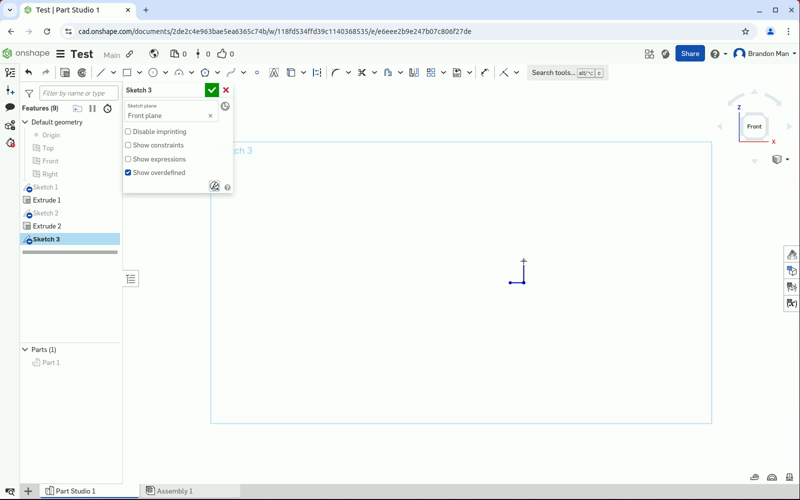
mouse_move(523, 260)
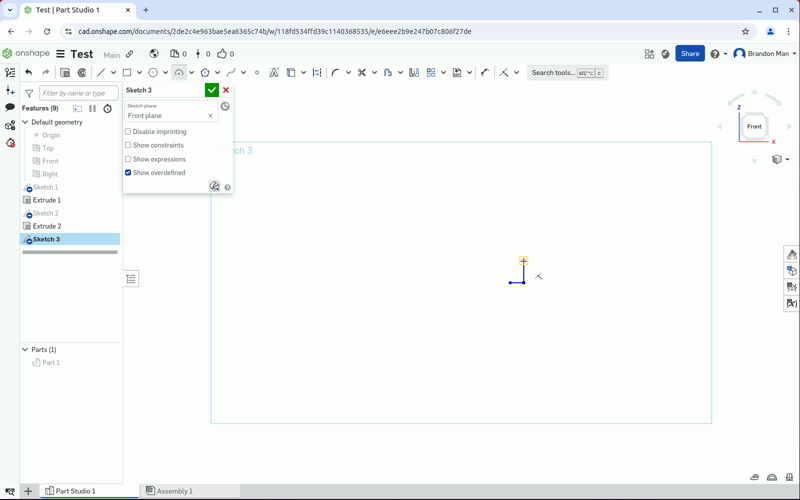
click(523, 260)
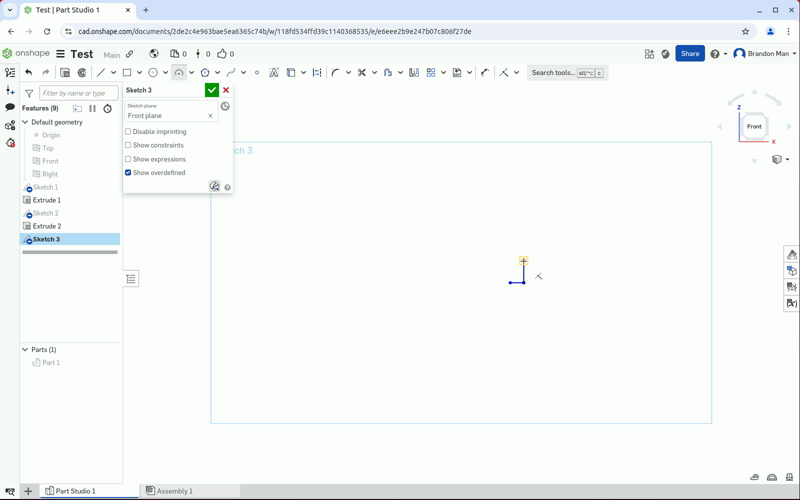
key_down(shift)
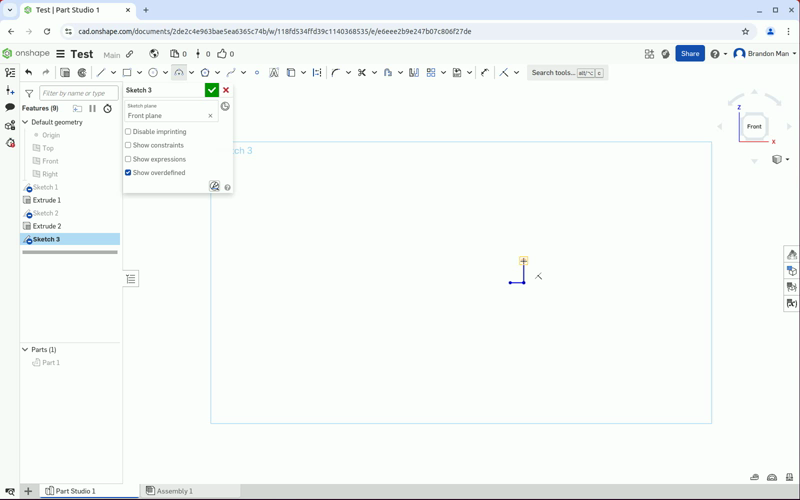
mouse_move(510, 260)
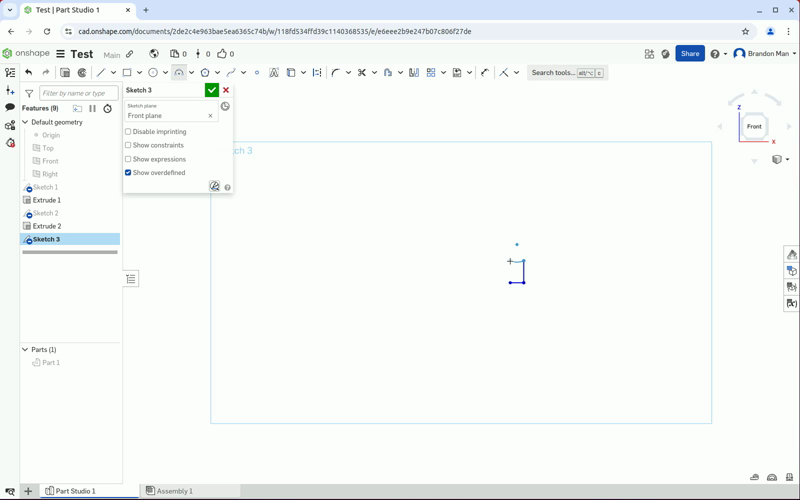
click(510, 260)
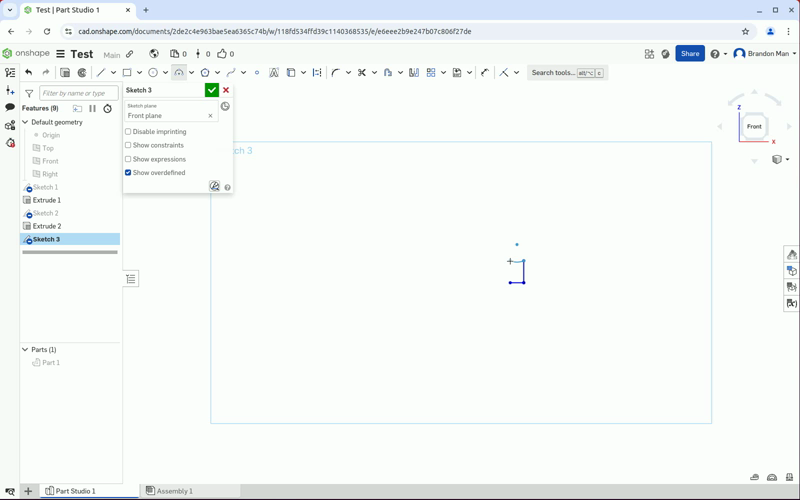
mouse_move(516, 253)
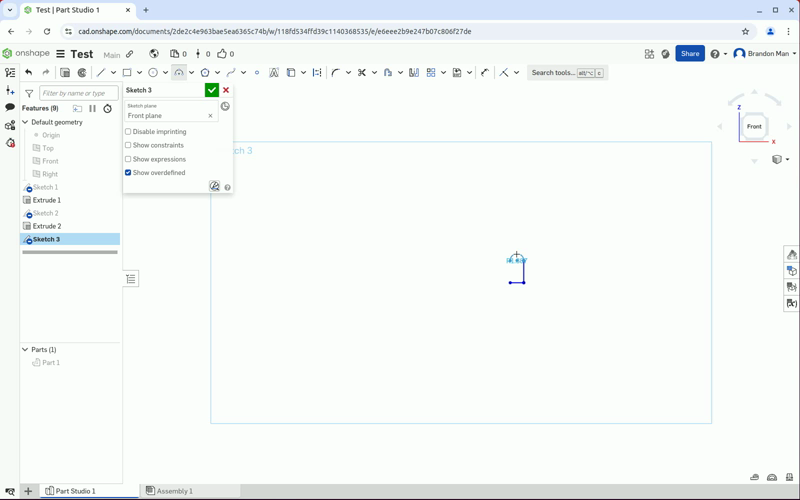
click(516, 253)
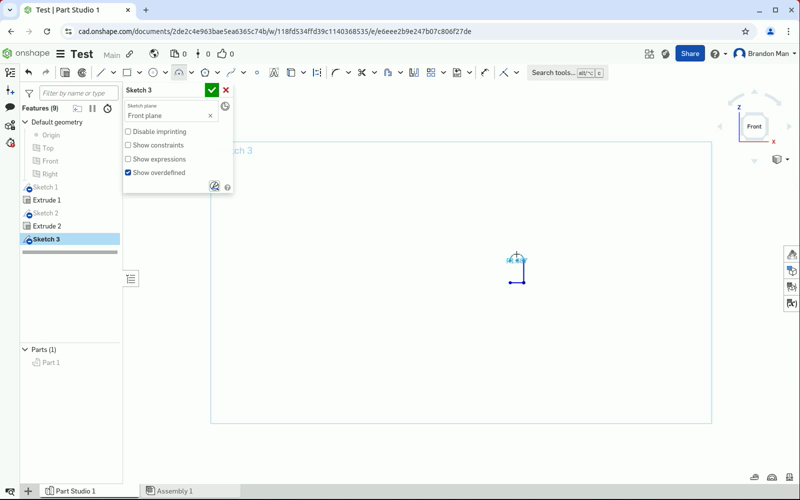
key_up(shift)
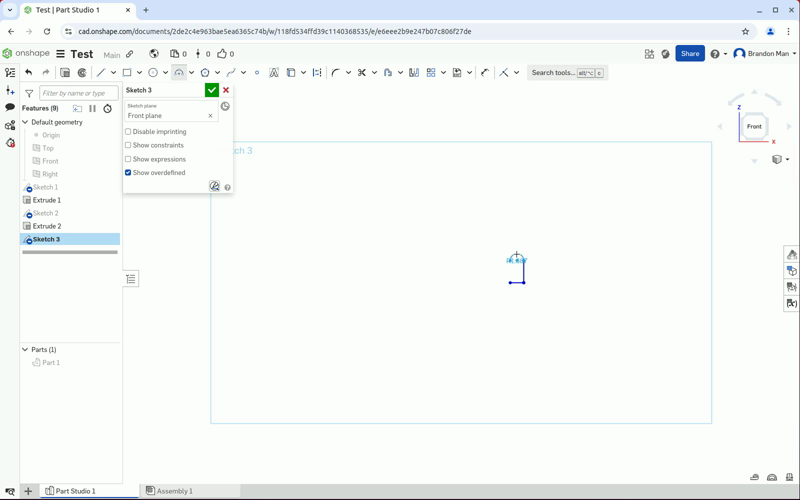
key(esc)
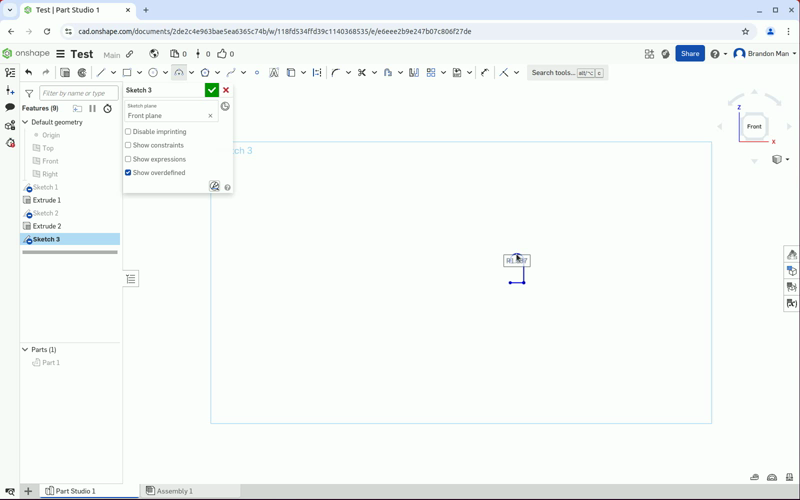
key(l)
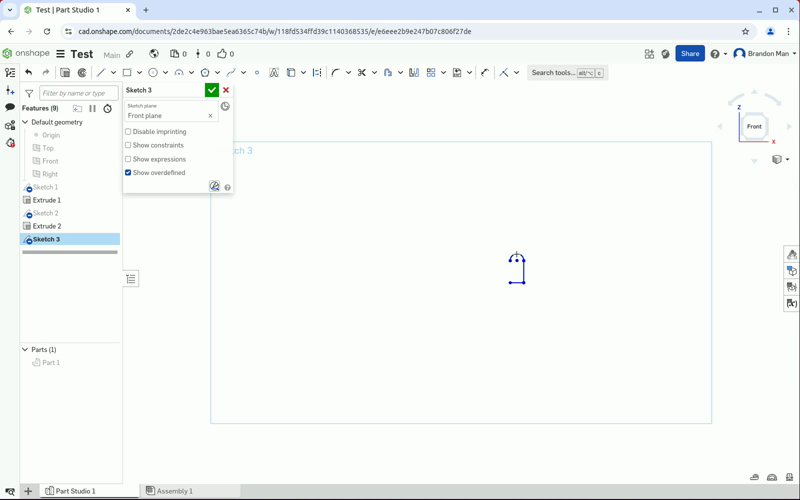
mouse_move(510, 260)
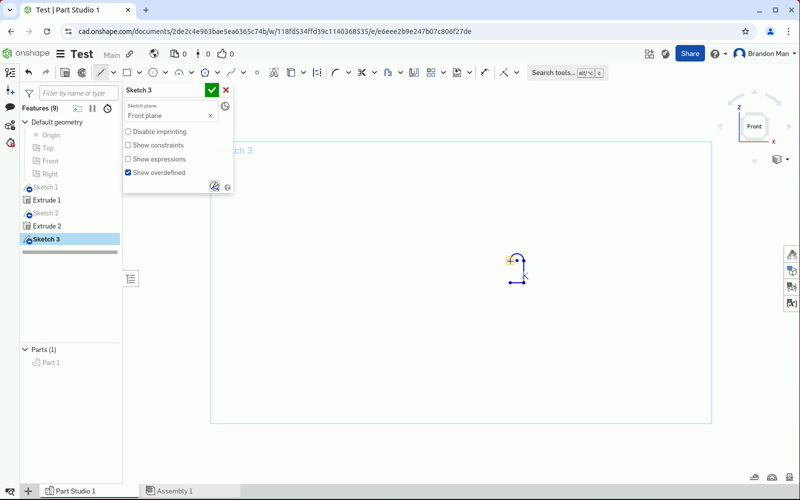
click(510, 260)
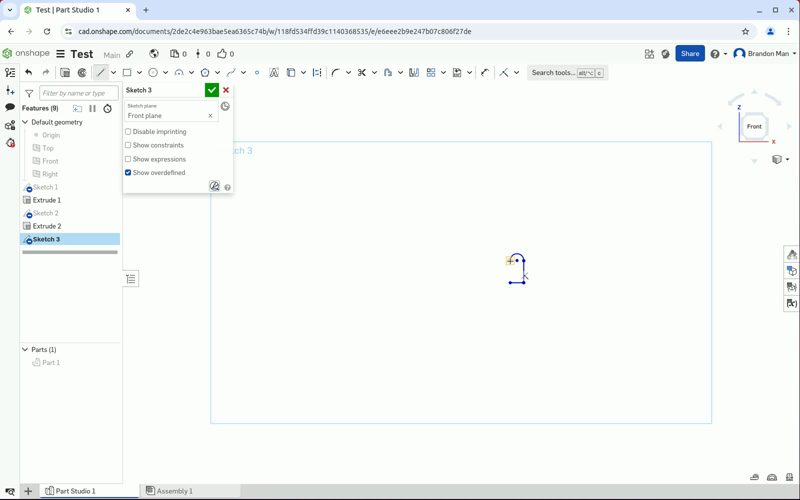
mouse_move(540, 260)
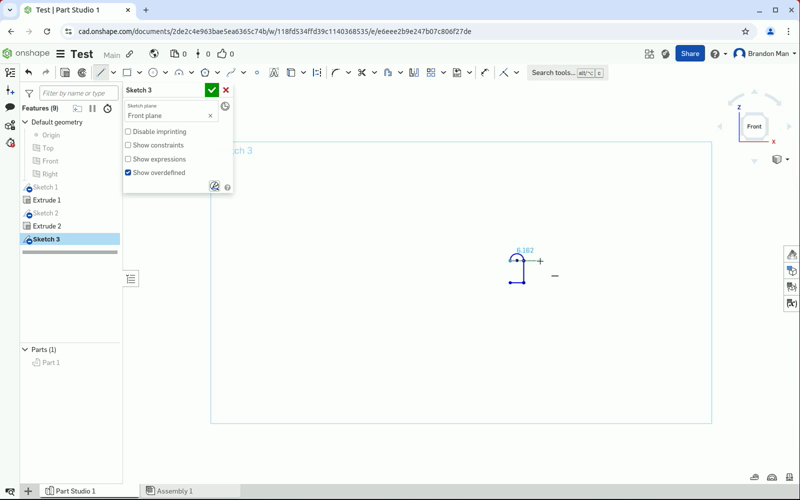
key_down(shift)
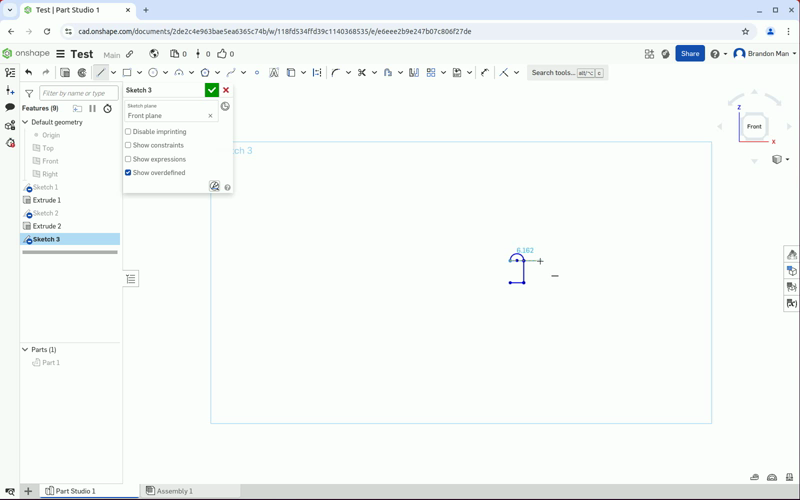
mouse_move(510, 282)
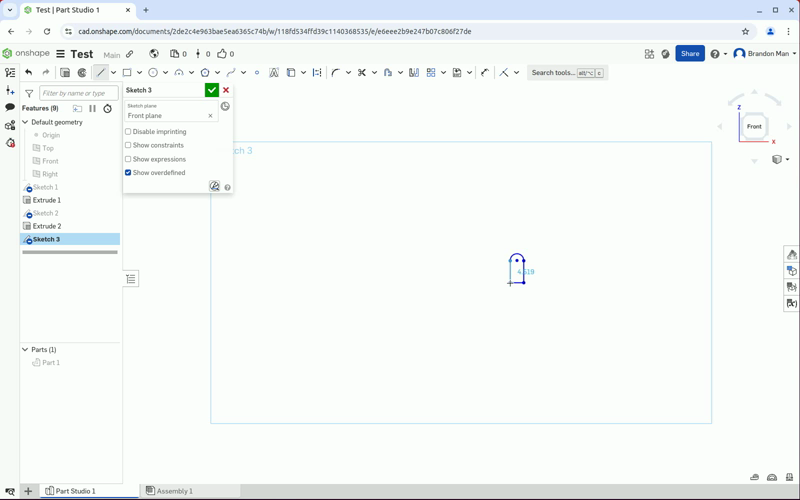
key_up(shift)
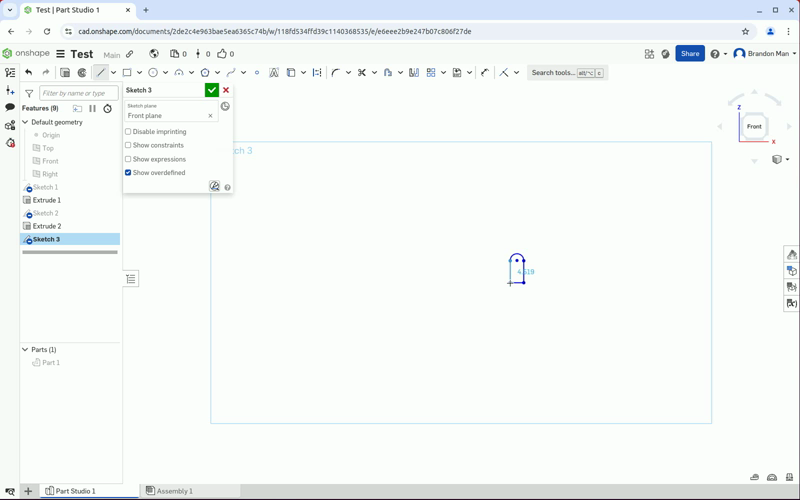
click(510, 282)
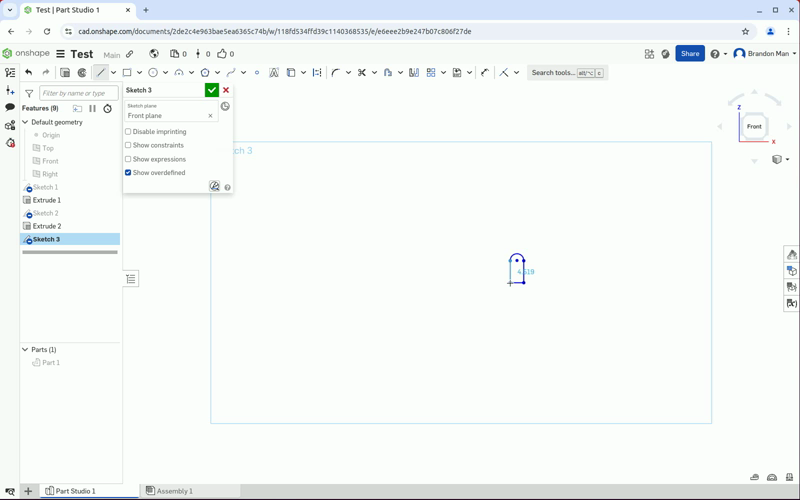
key(esc)
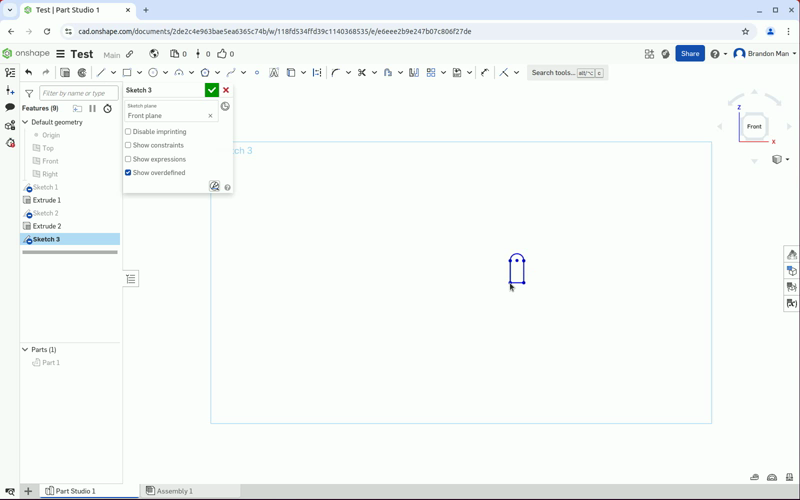
mouse_move(516, 282)
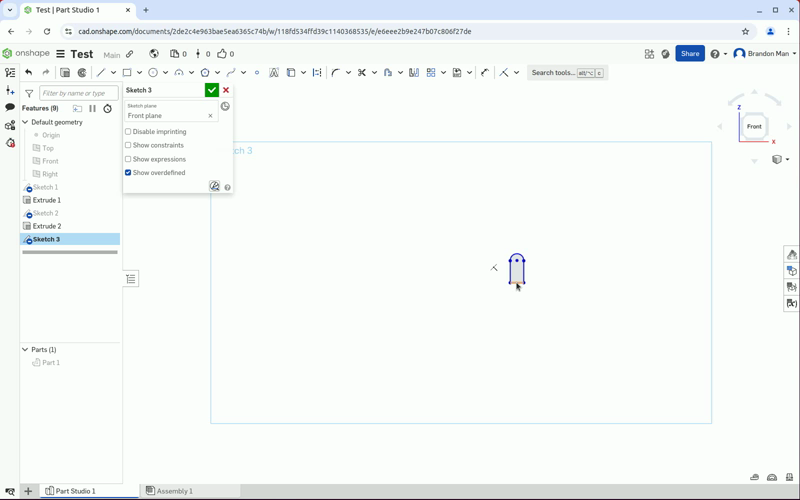
scroll(6)
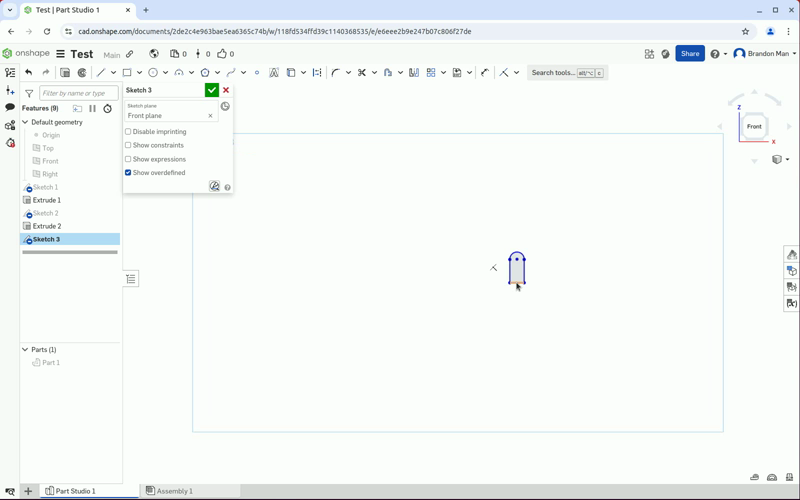
scroll(6)
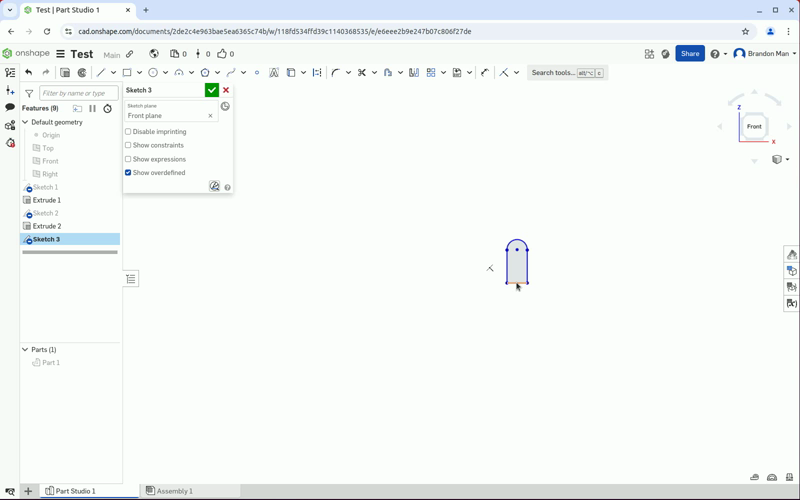
scroll(6)
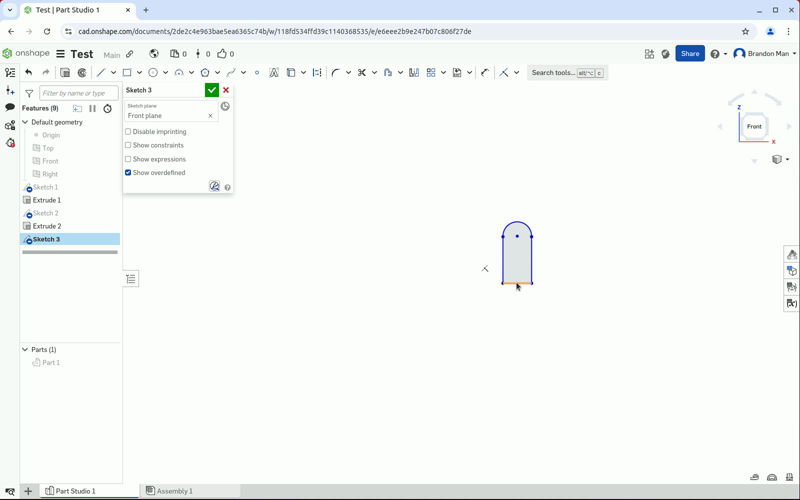
scroll(6)
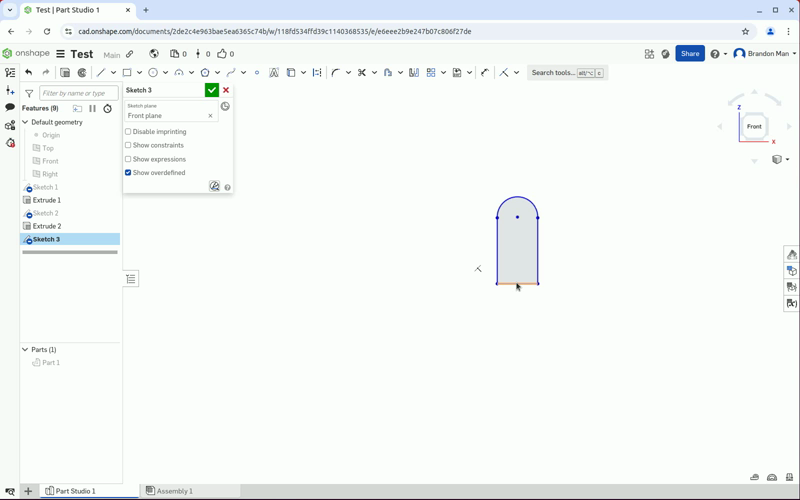
scroll(6)
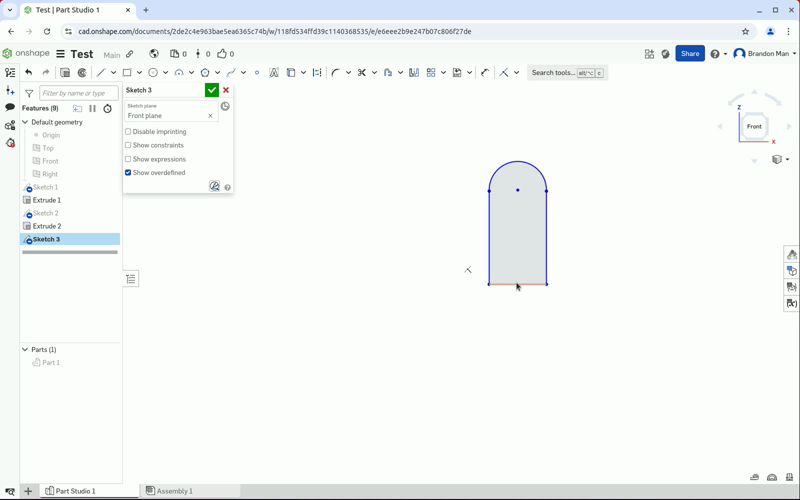
scroll(6)
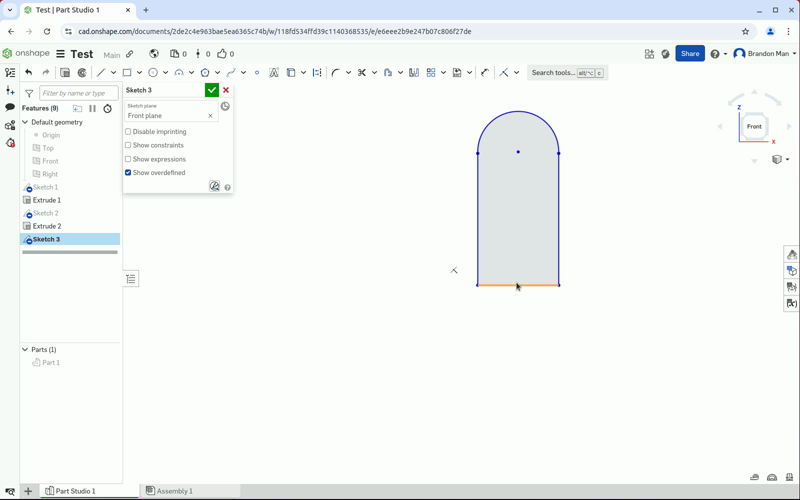
scroll(6)
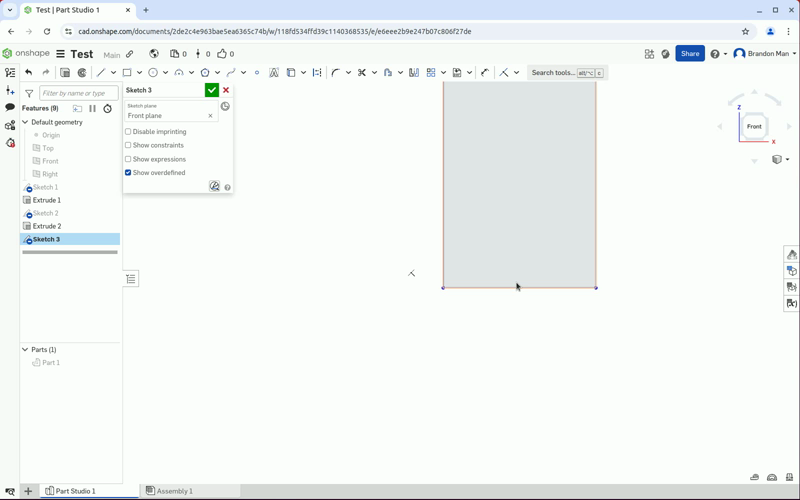
click(516, 282)
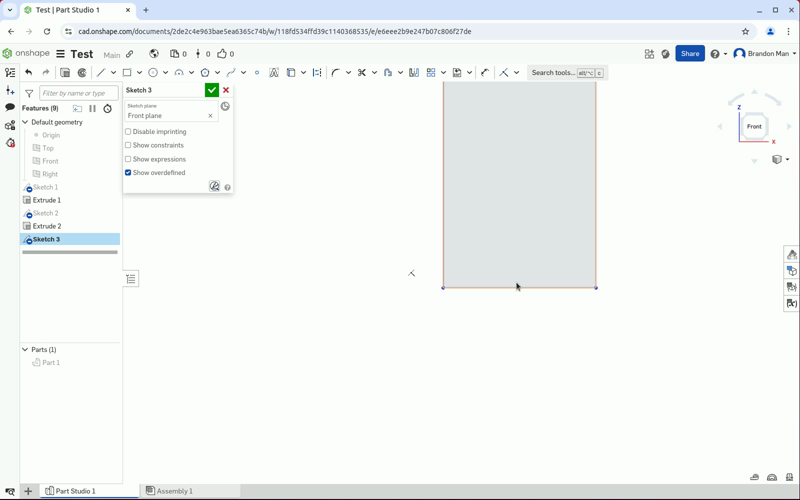
scroll(-6)
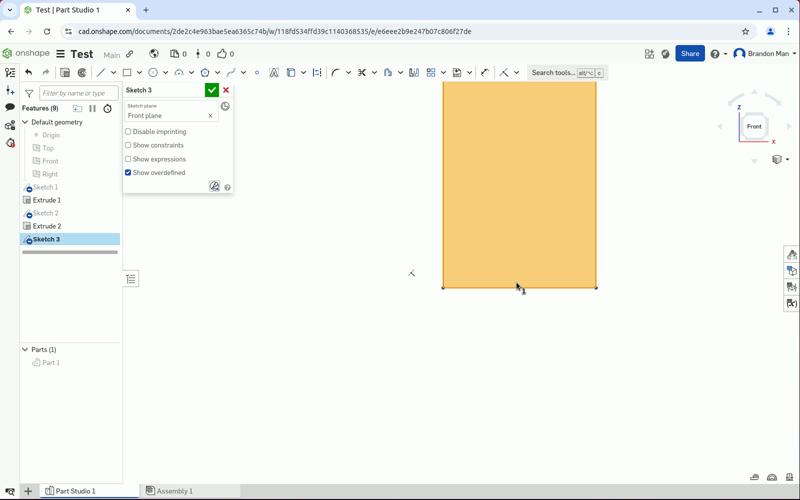
scroll(-6)
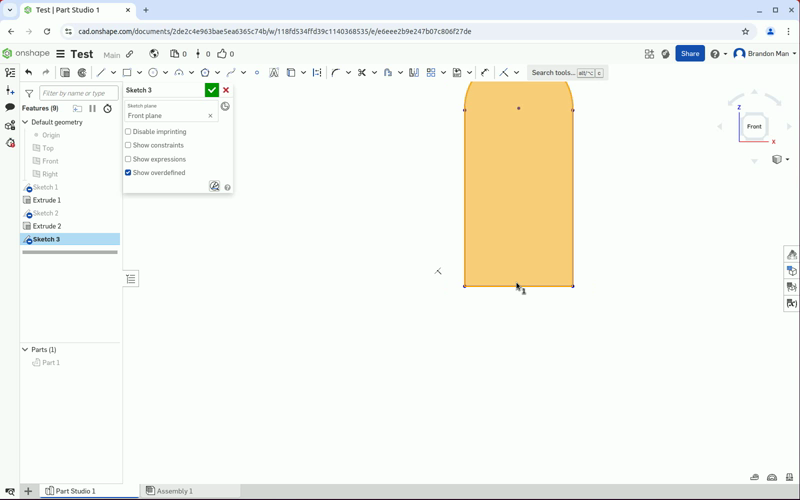
scroll(-6)
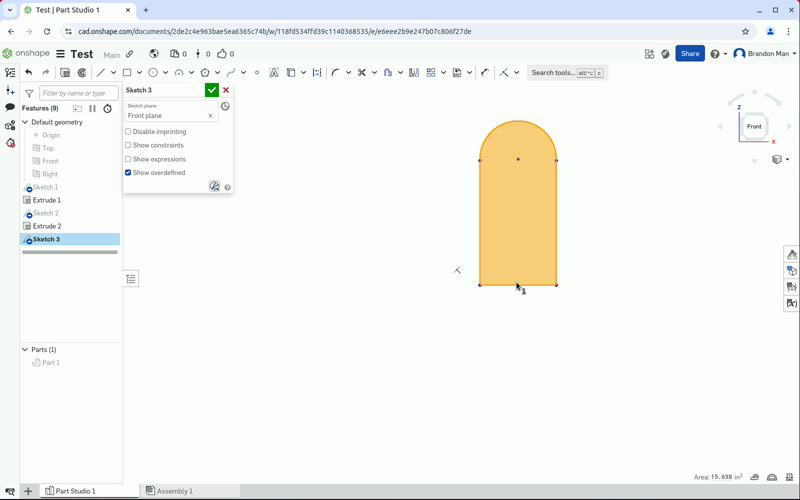
scroll(-6)
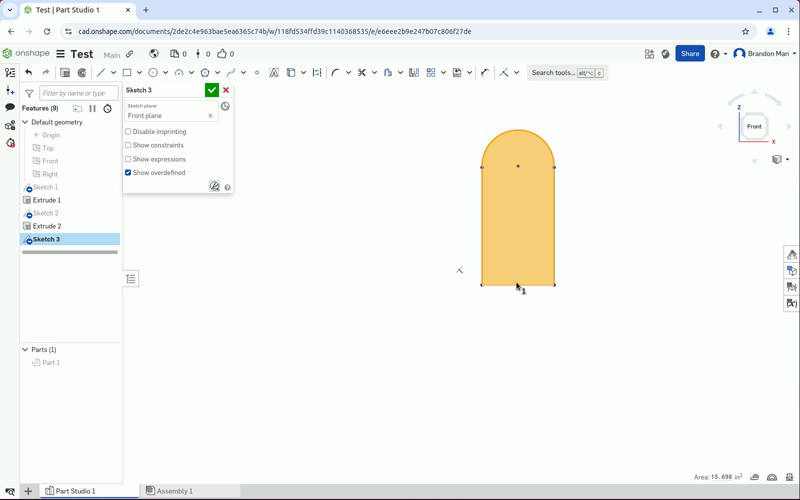
scroll(-6)
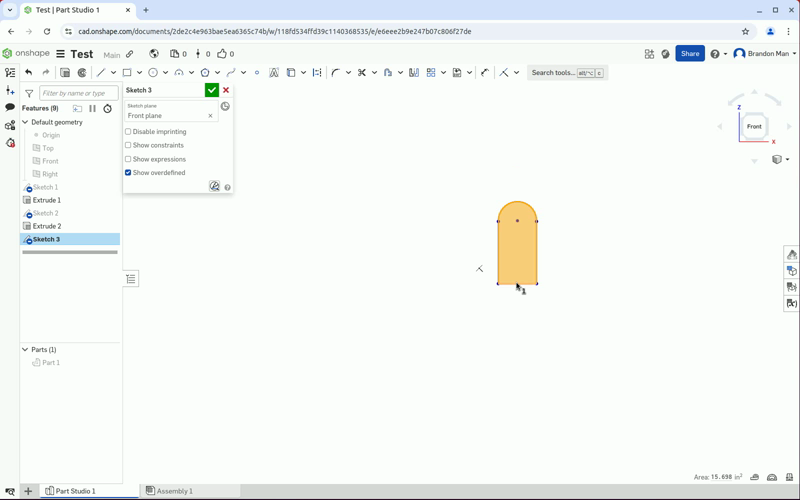
scroll(-6)
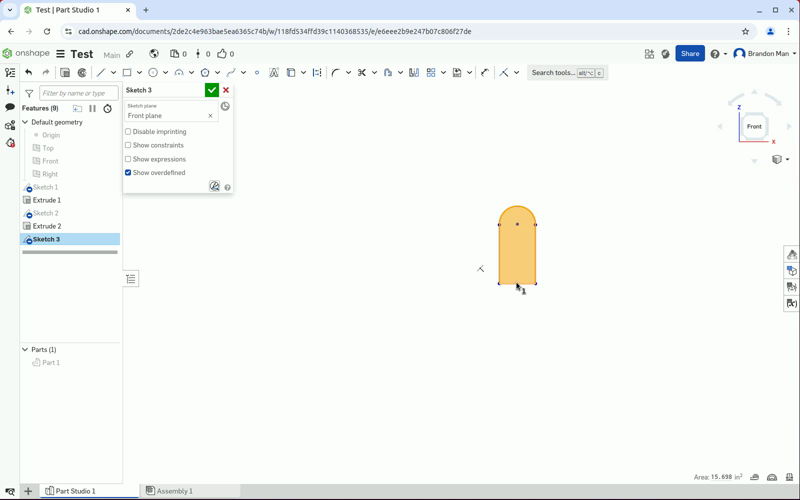
scroll(-6)
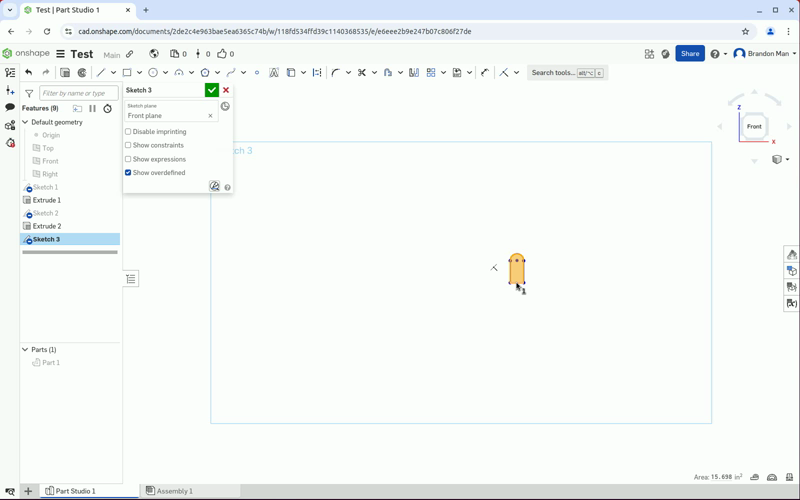
mouse_move(73, 352)
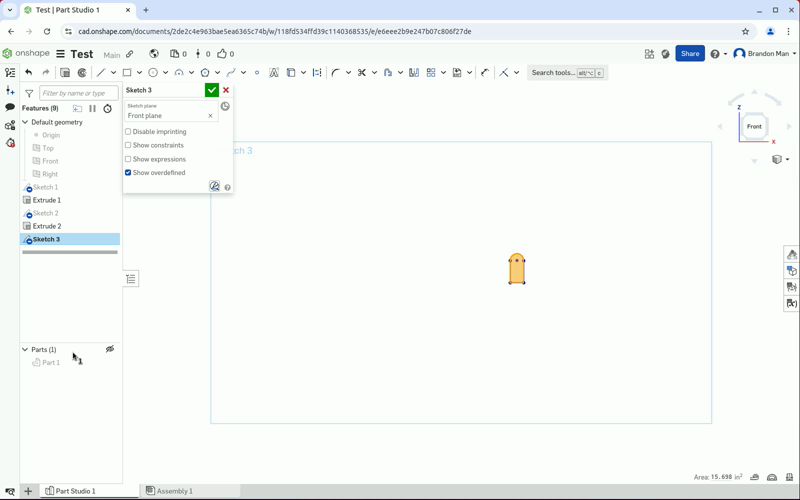
key(shift+y)
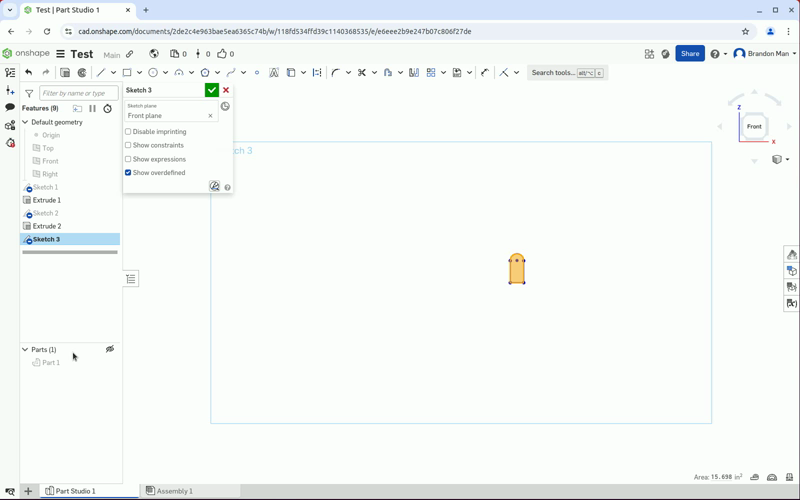
key(shift+e)
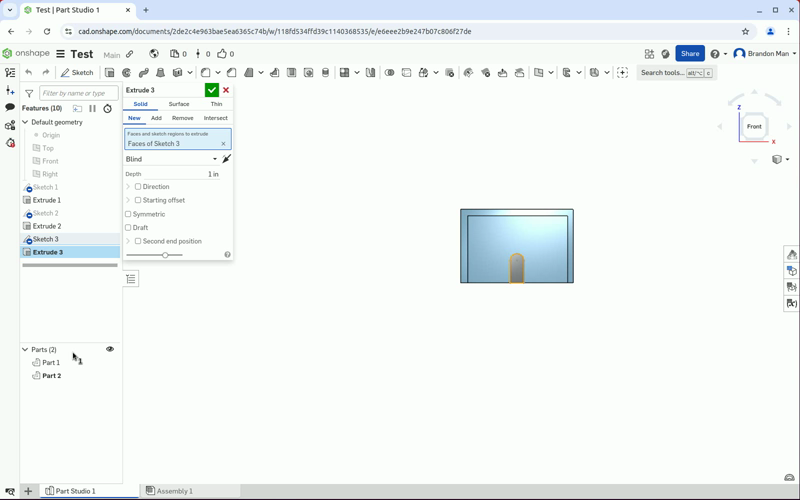
mouse_move(143, 106)
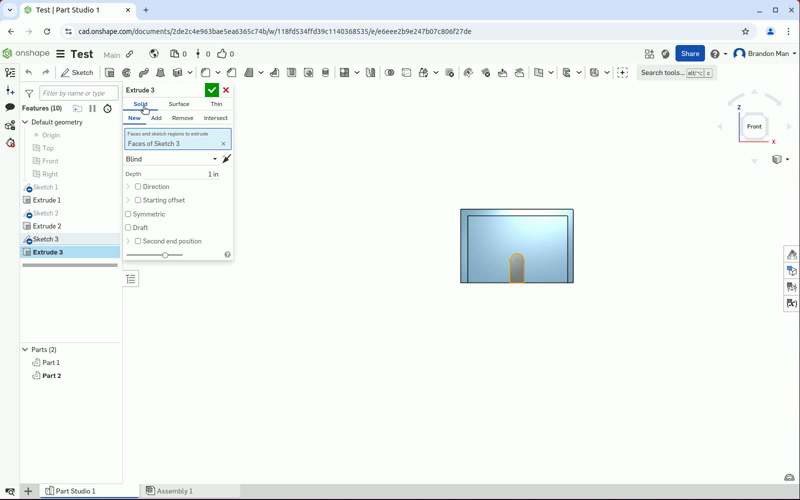
click(143, 106)
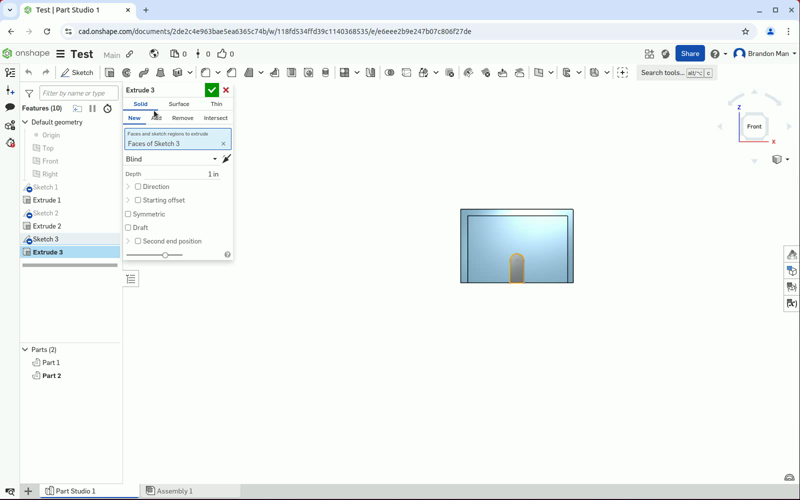
mouse_move(186, 120)
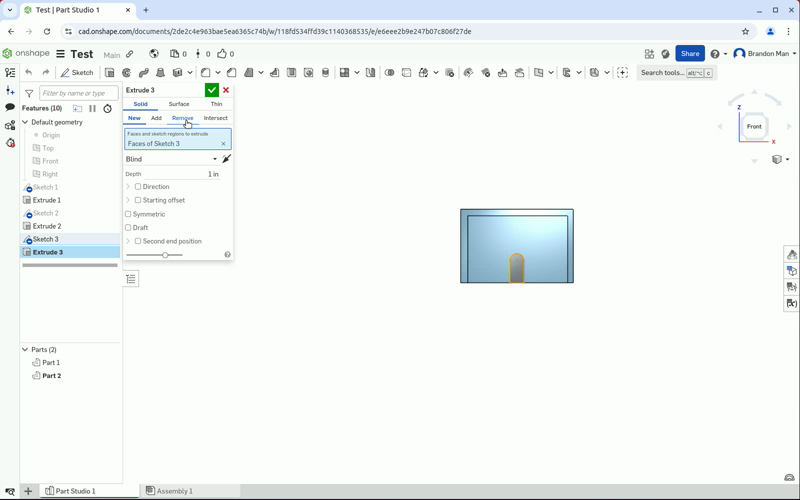
click(186, 120)
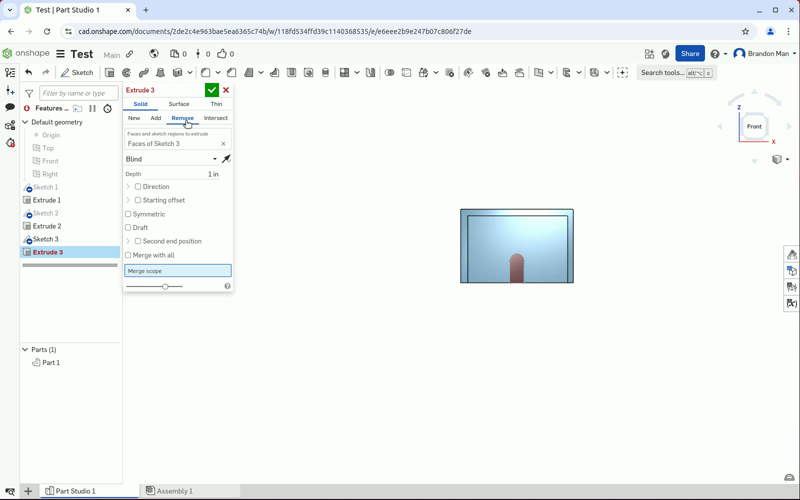
key(tab, 4)
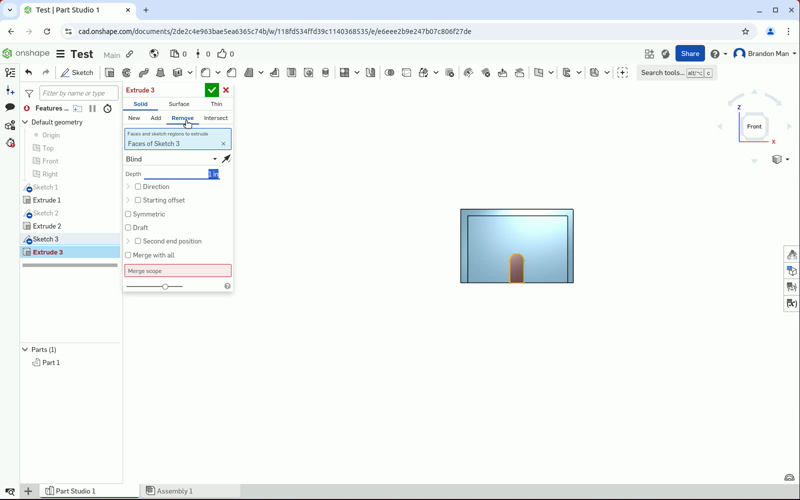
text(22.145)
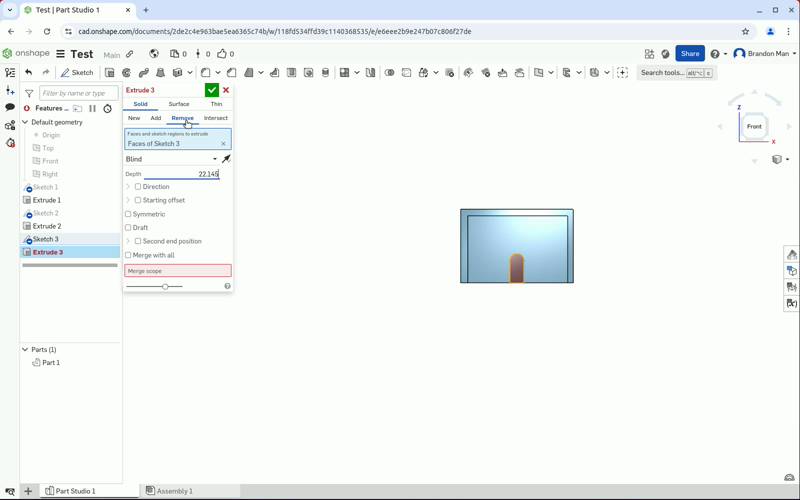
key(tab, 6)
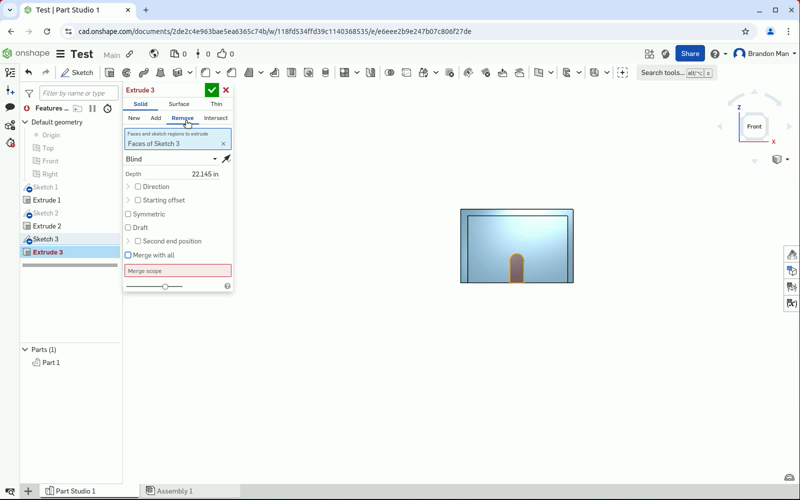
key(space)
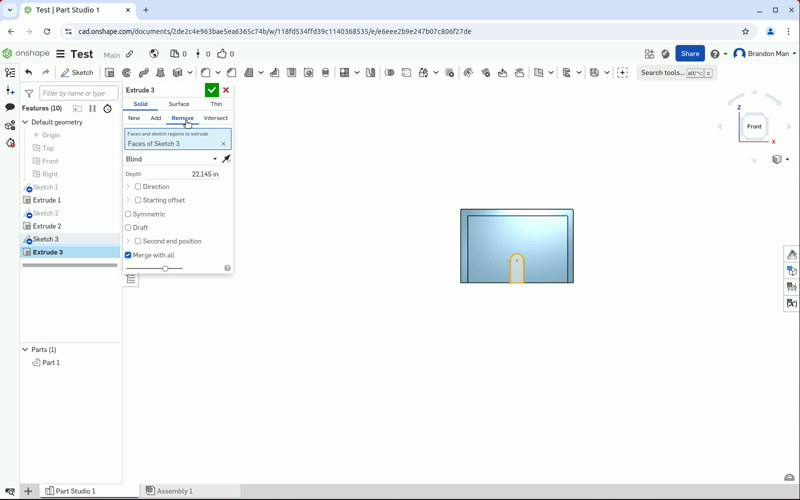
key(enter)
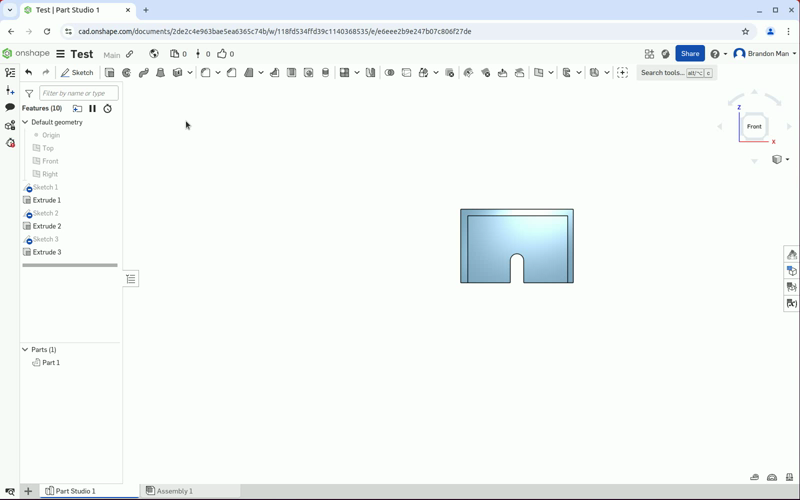
key(shift+h)
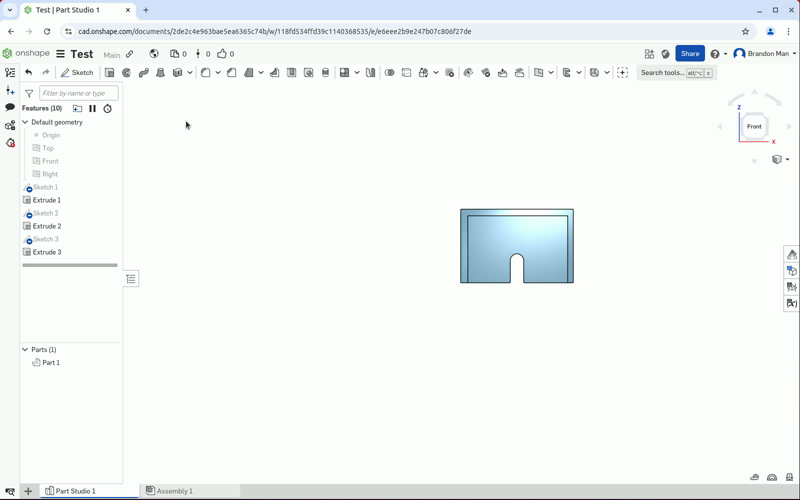
key(shift+h)
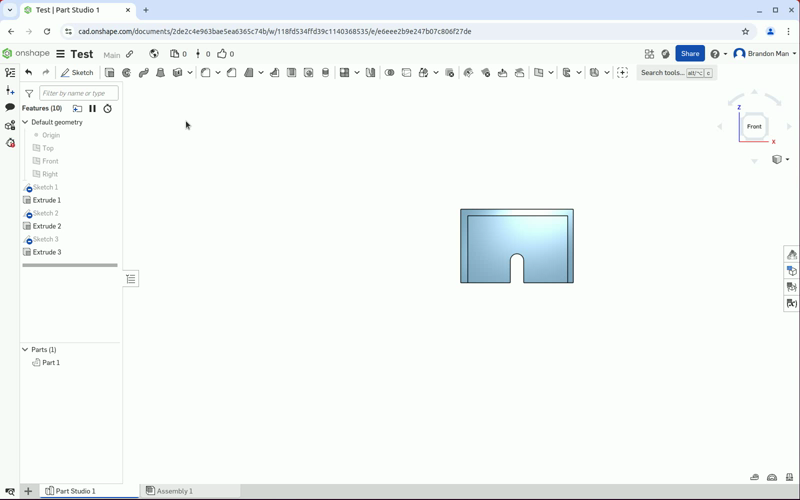
key(shift+7)
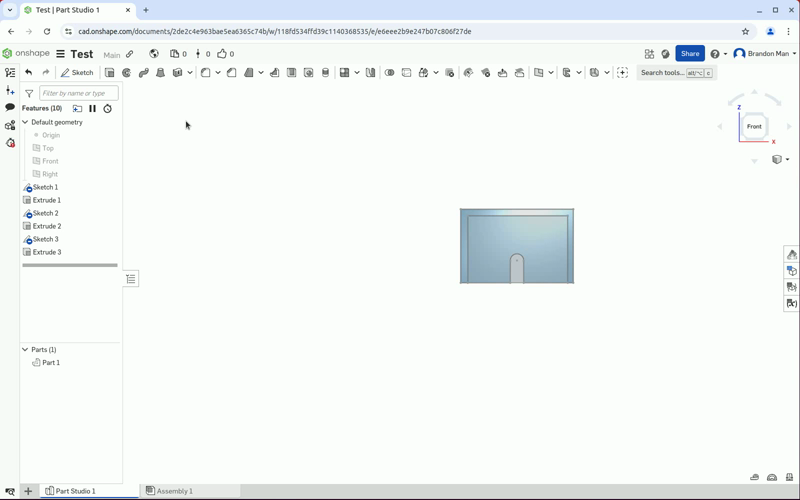
key(left, 2)
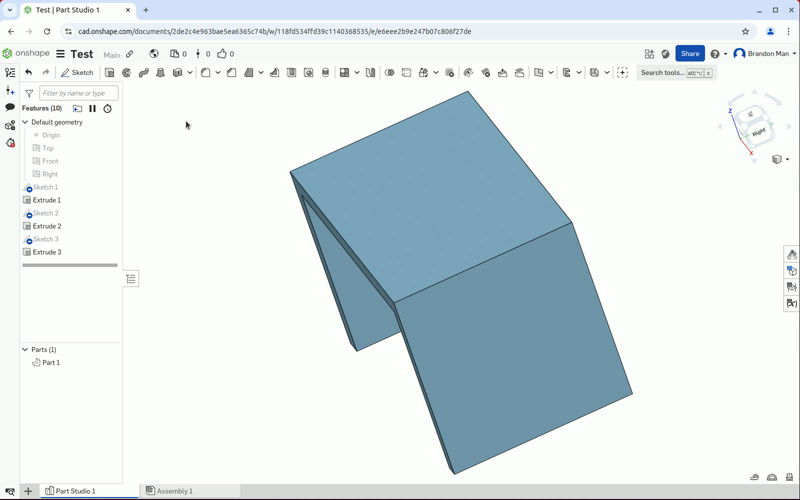
key(down, 2)
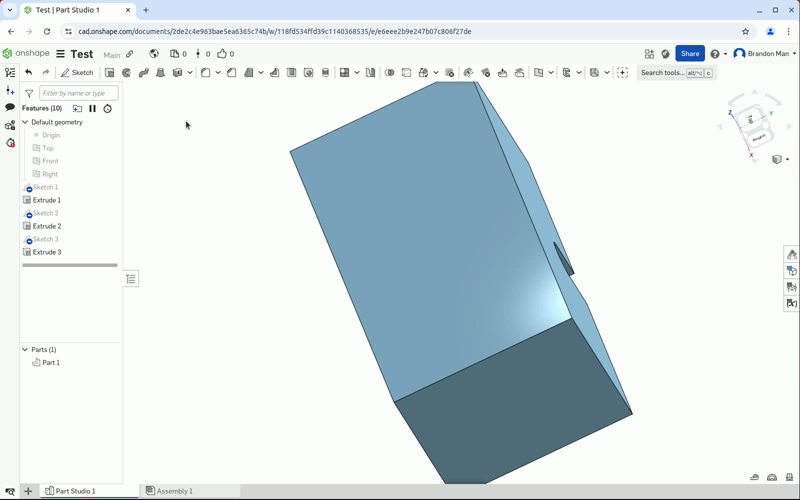
key(up, 2)
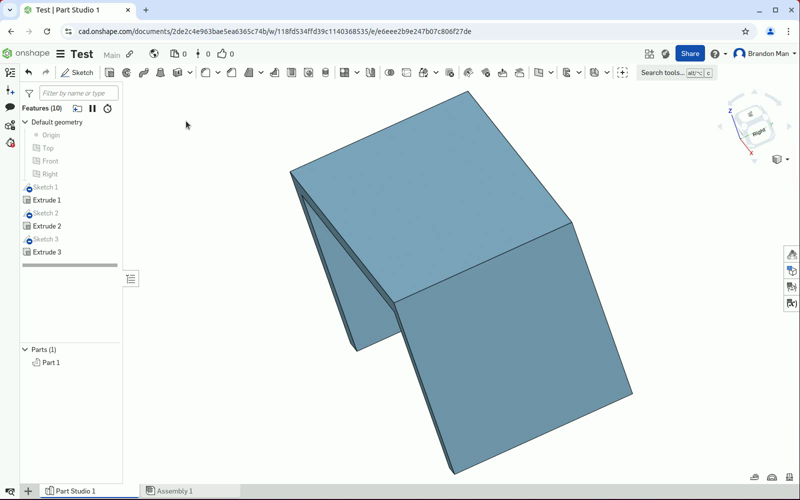
key(right, 2)
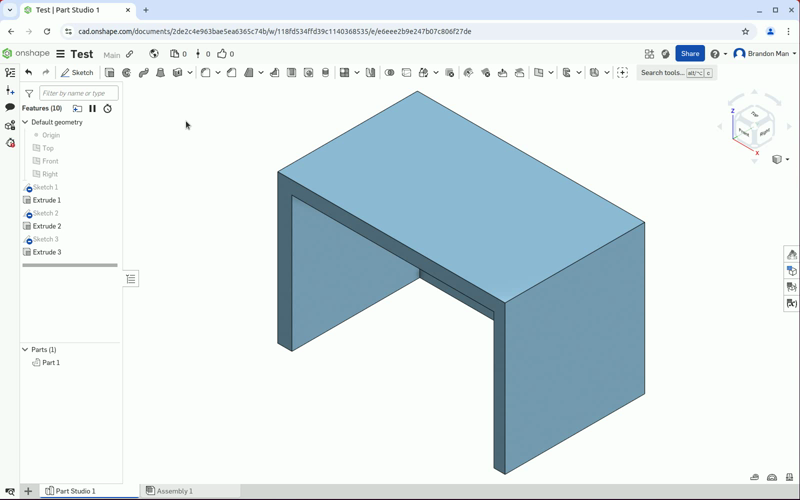
mouse_move(73, 189)
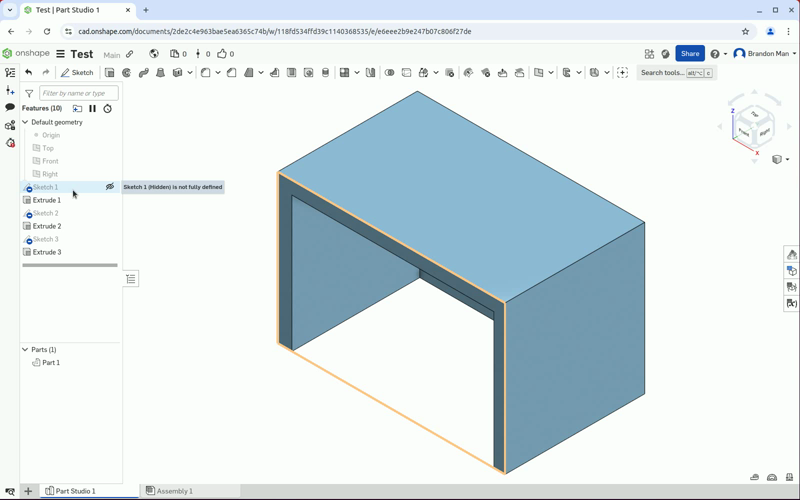
click(73, 189)